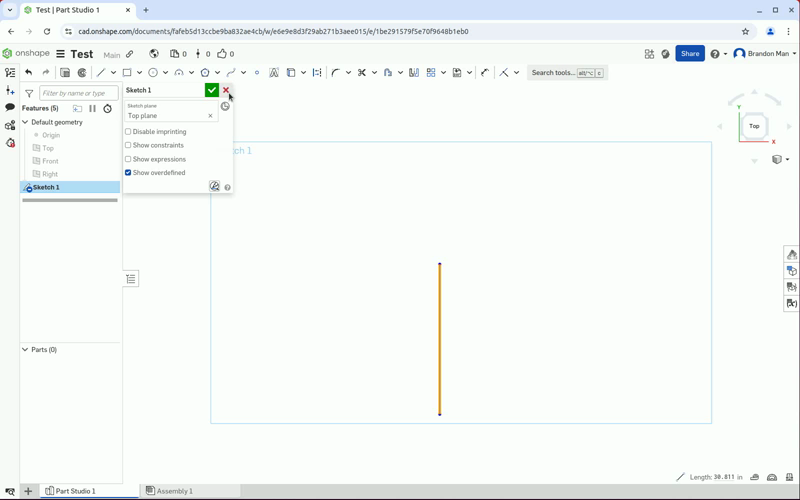
key(shift+h)
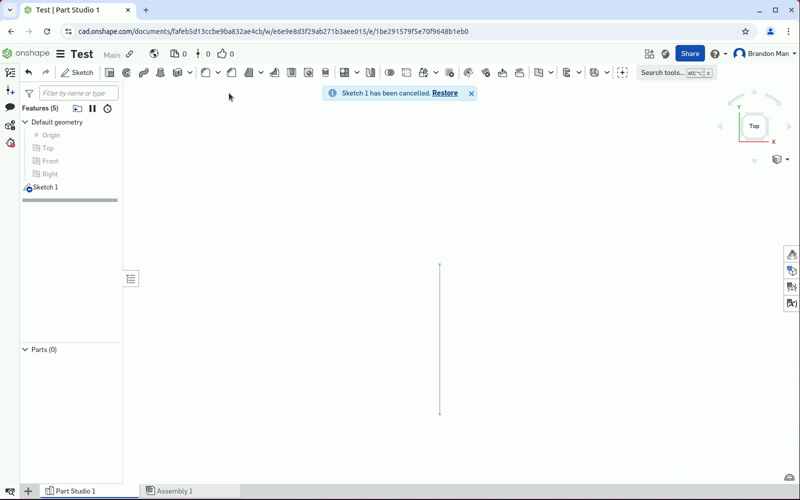
key(shift+s)
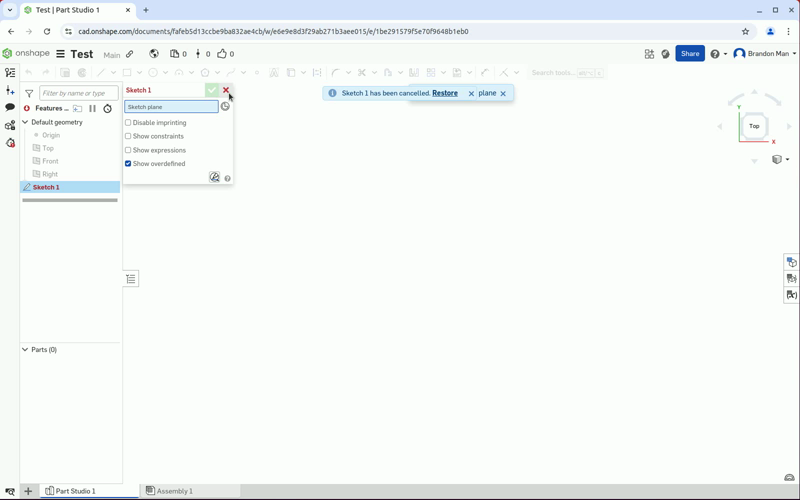
mouse_move(73, 150)
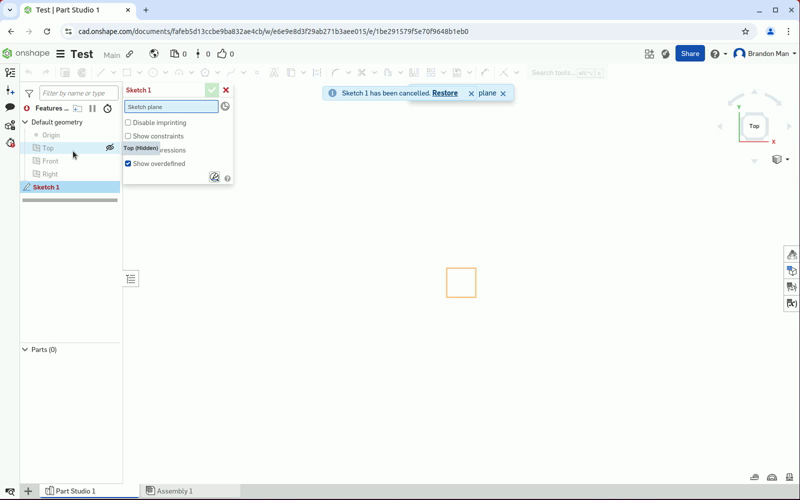
click(73, 150)
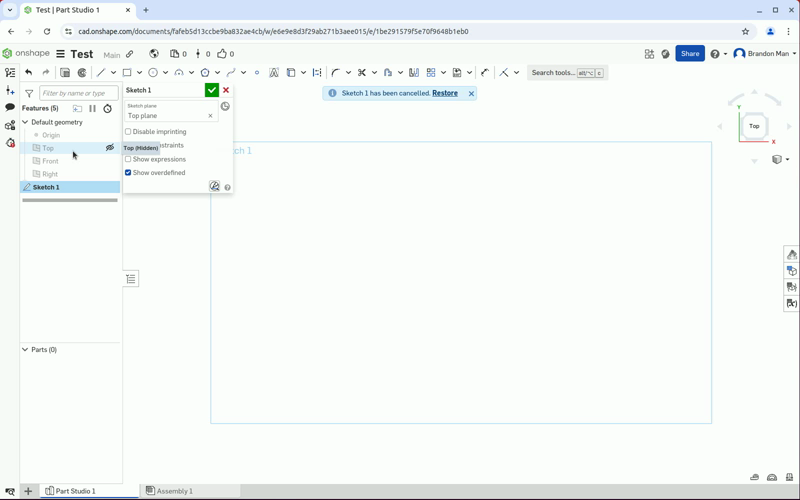
mouse_move(73, 352)
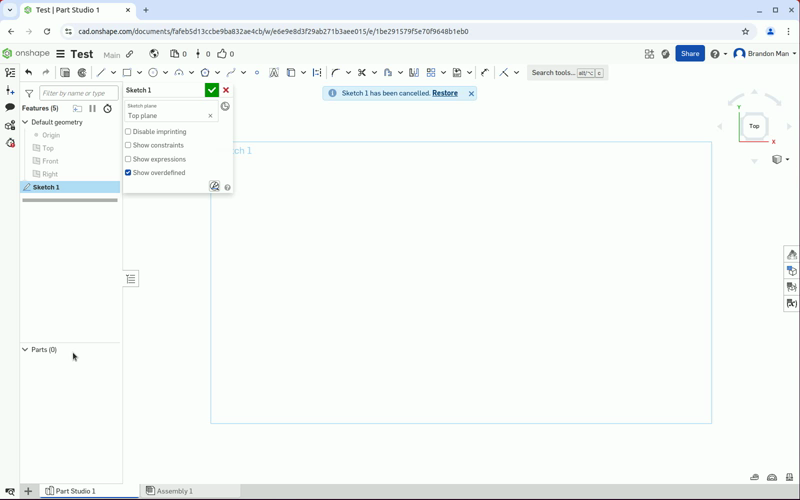
key(y)
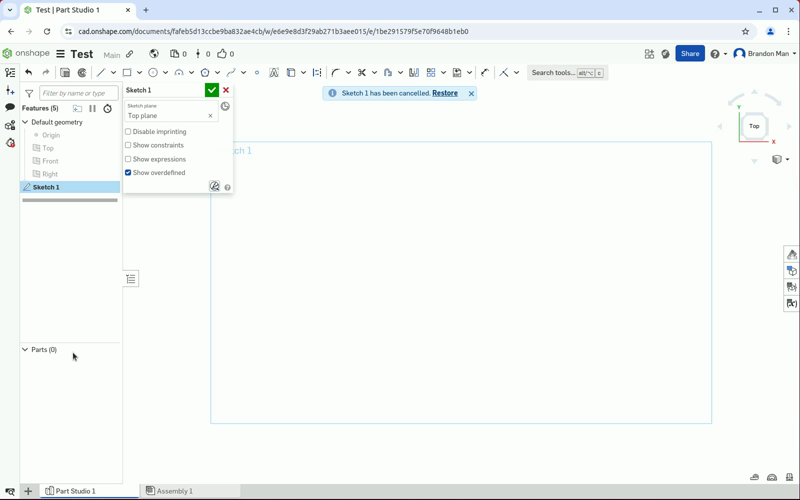
key(l)
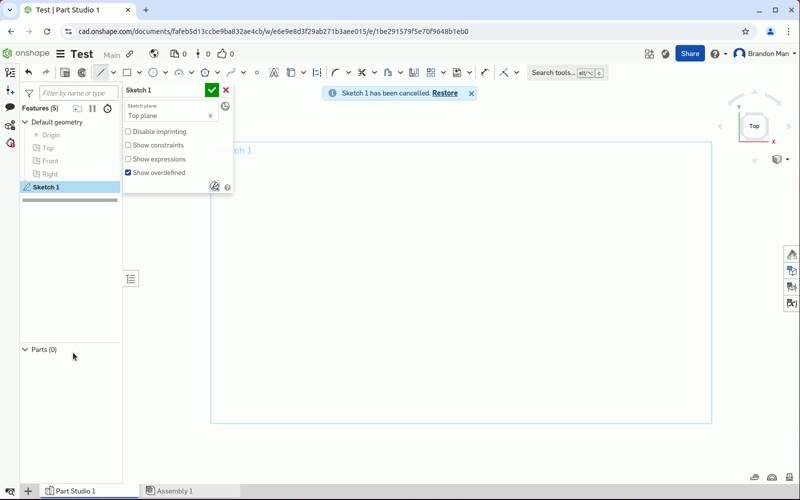
key_down(shift)
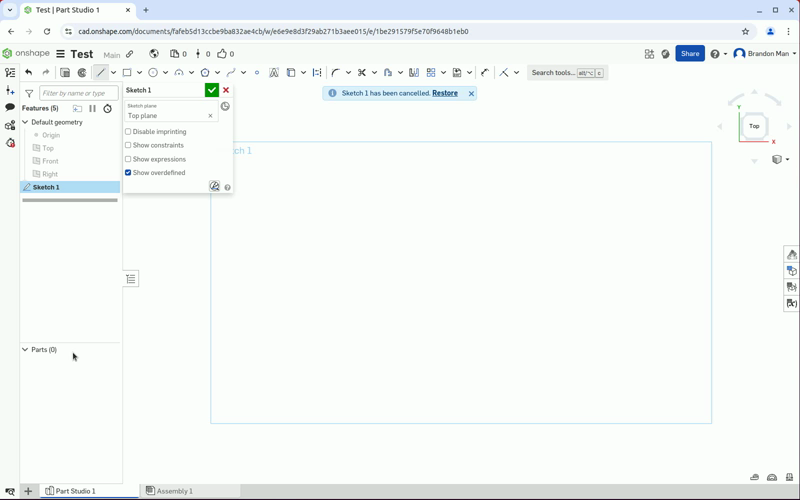
mouse_move(460, 282)
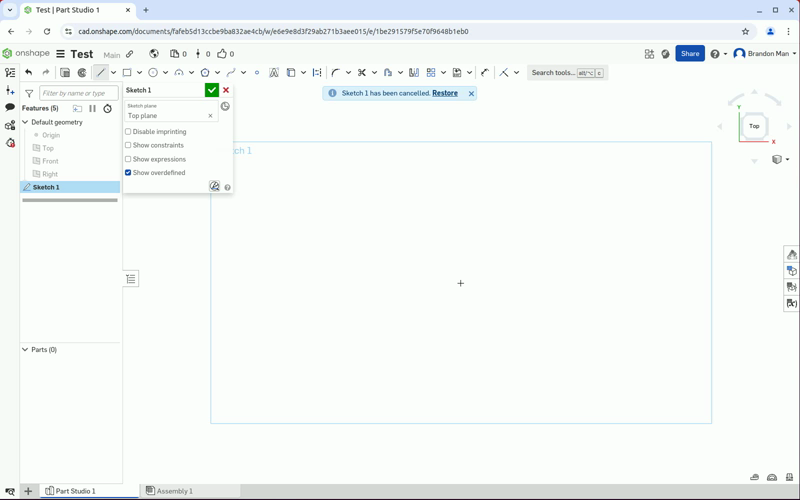
click(460, 282)
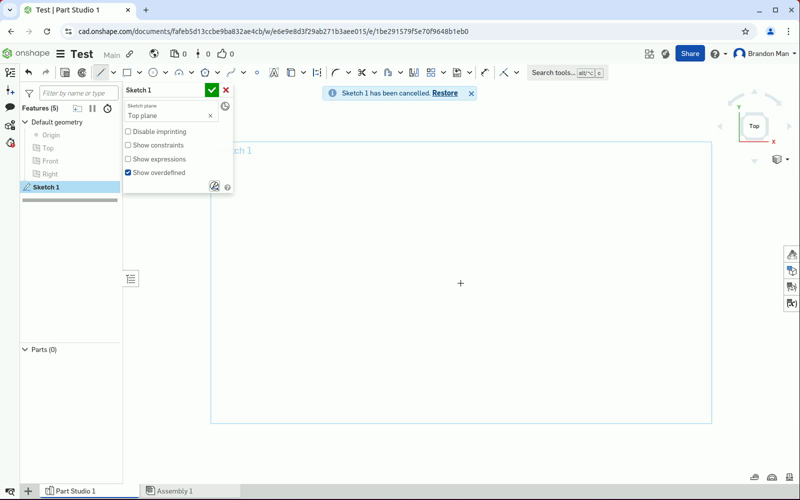
key_up(shift)
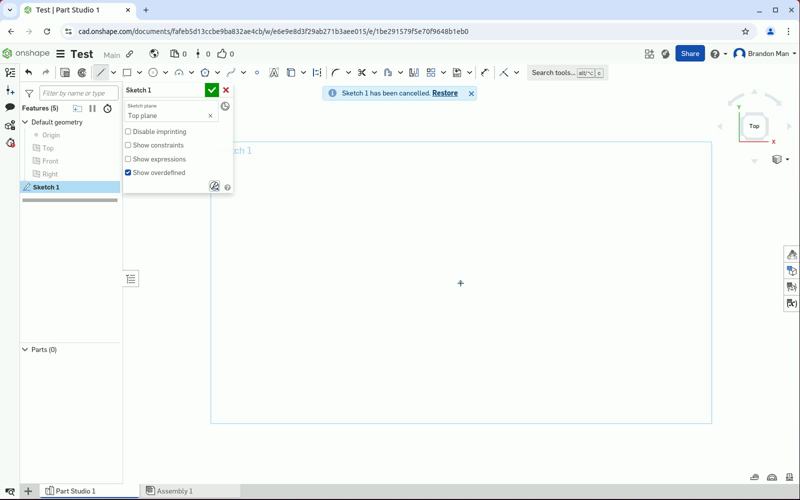
key_down(shift)
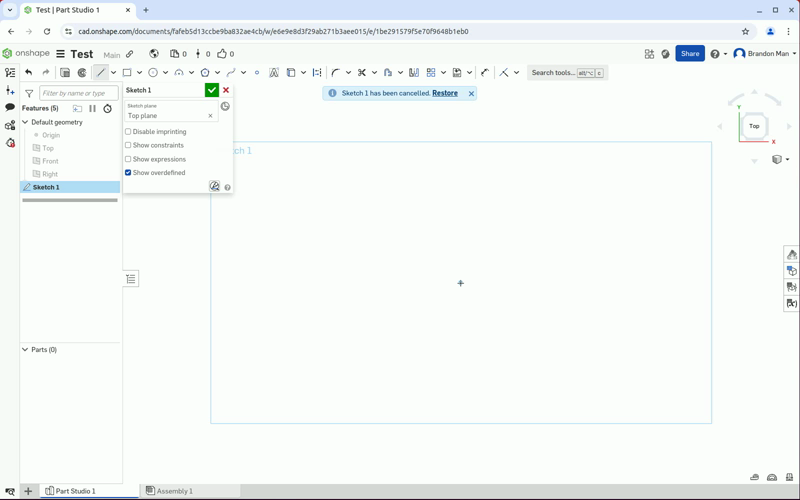
mouse_move(490, 282)
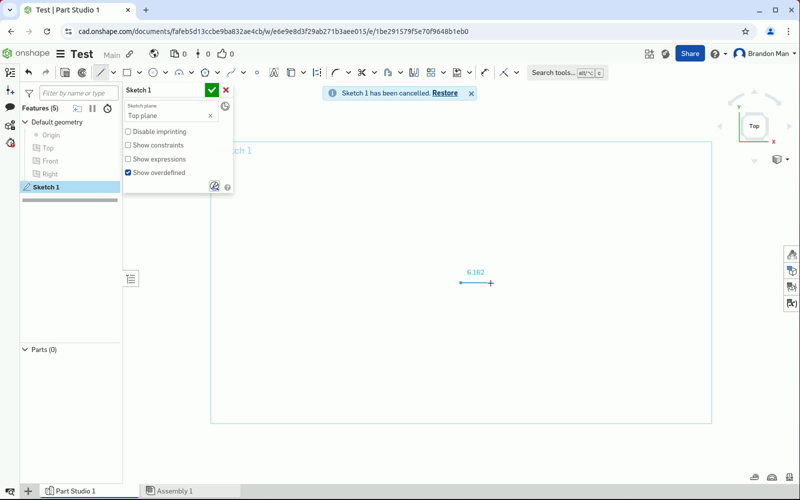
mouse_move(460, 258)
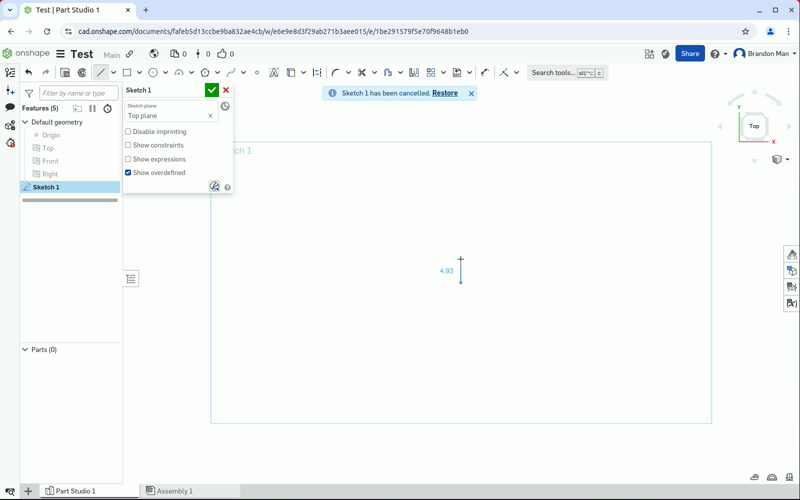
click(460, 258)
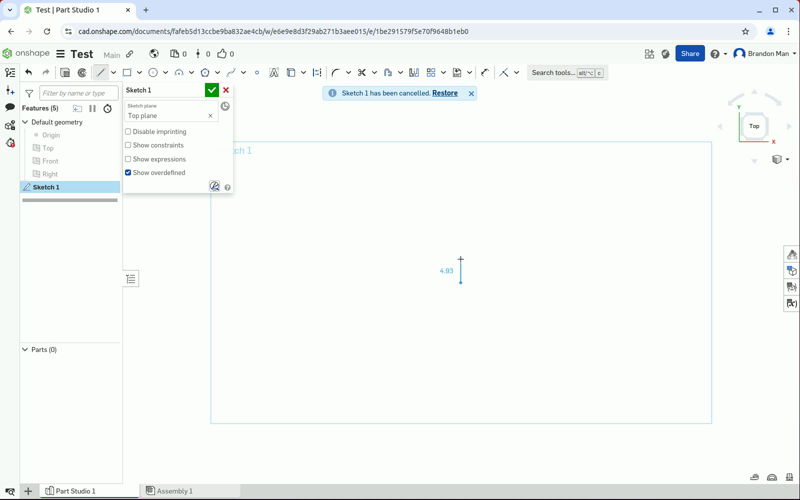
key_up(shift)
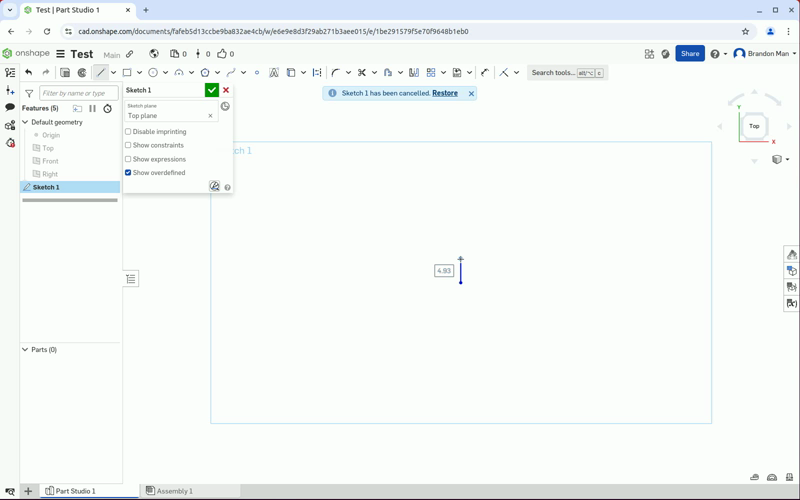
key_down(shift)
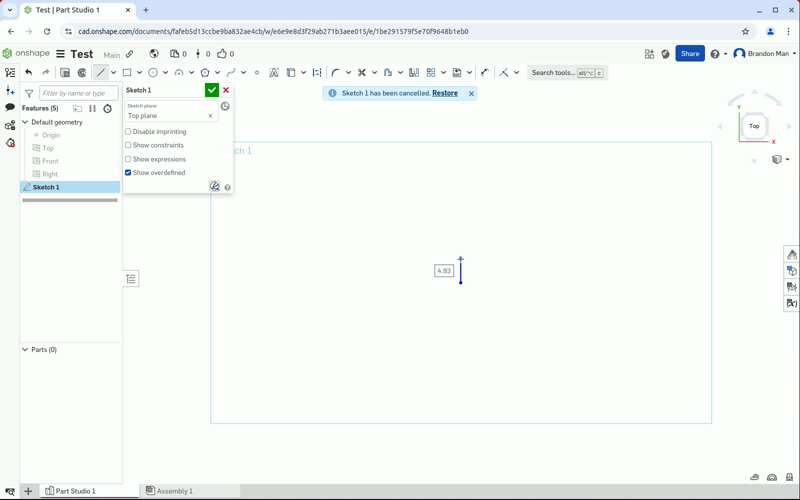
mouse_move(557, 258)
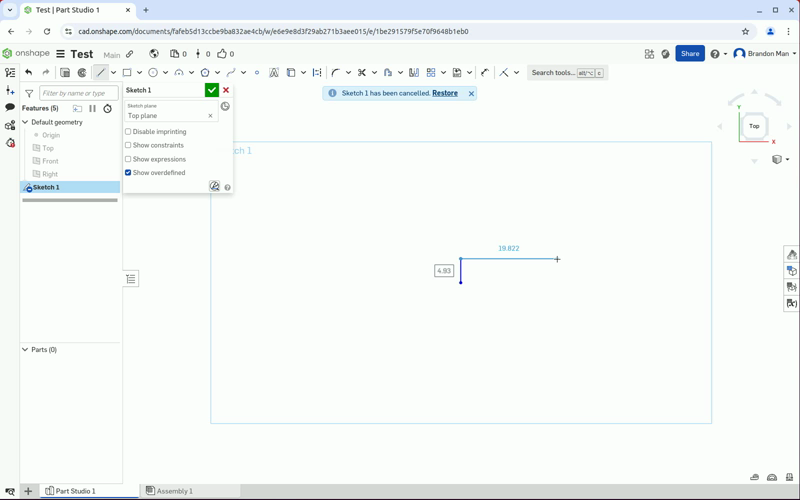
click(557, 258)
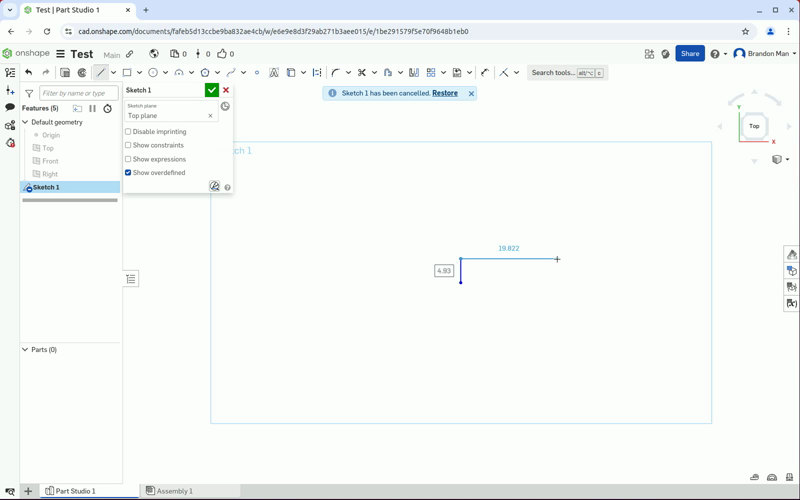
key_up(shift)
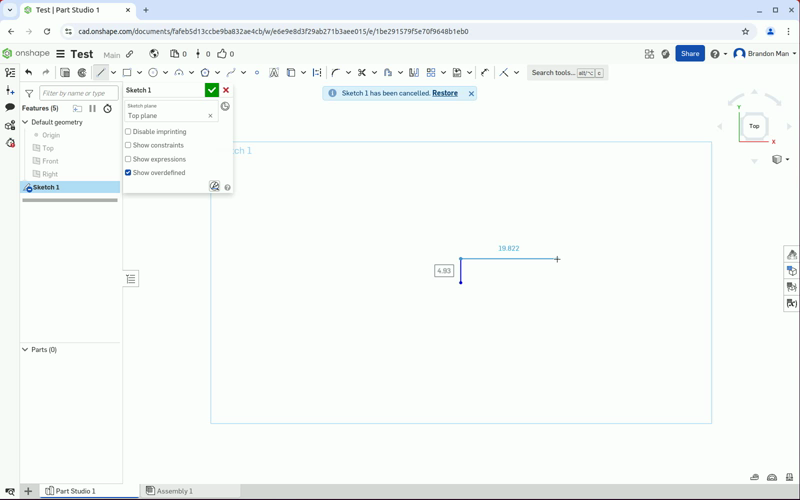
key_down(shift)
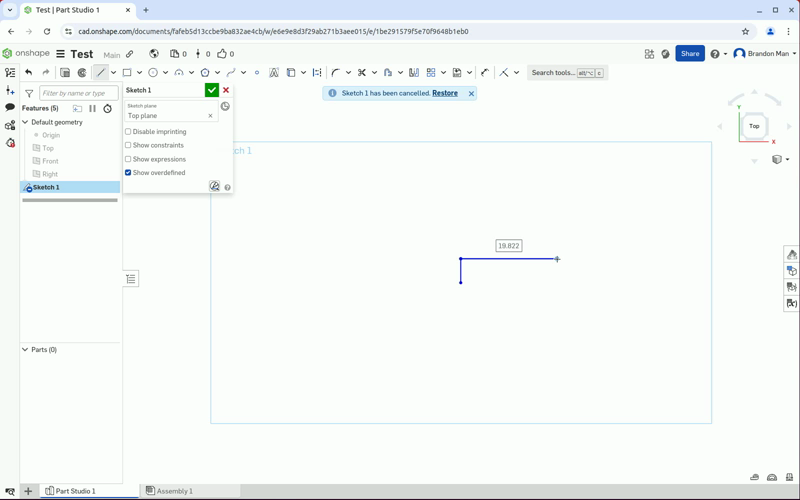
mouse_move(587, 258)
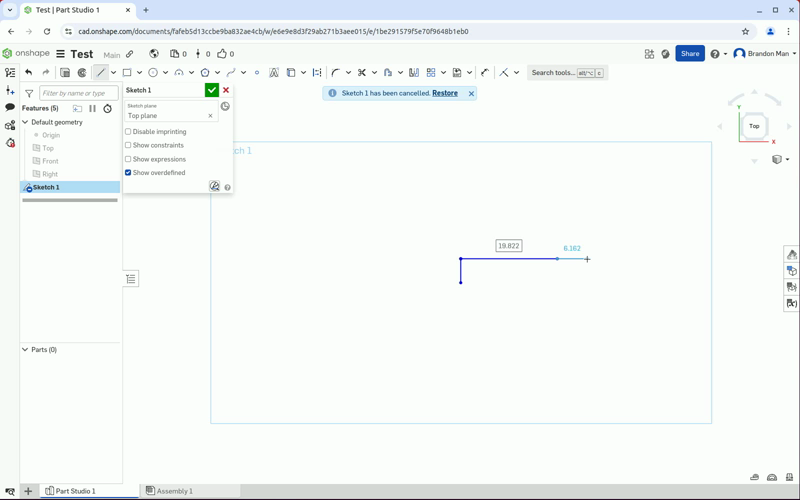
mouse_move(557, 274)
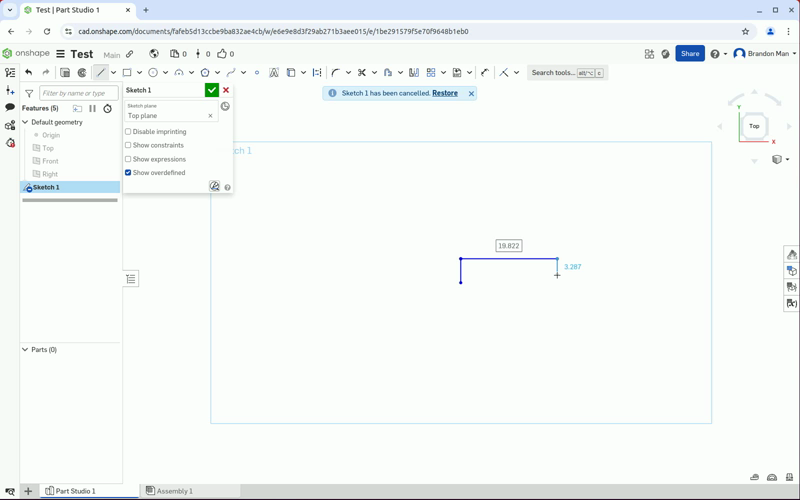
click(557, 274)
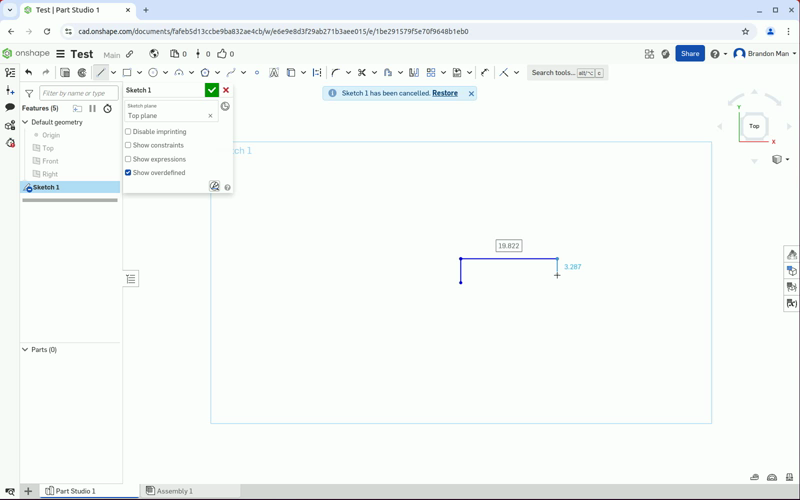
key_up(shift)
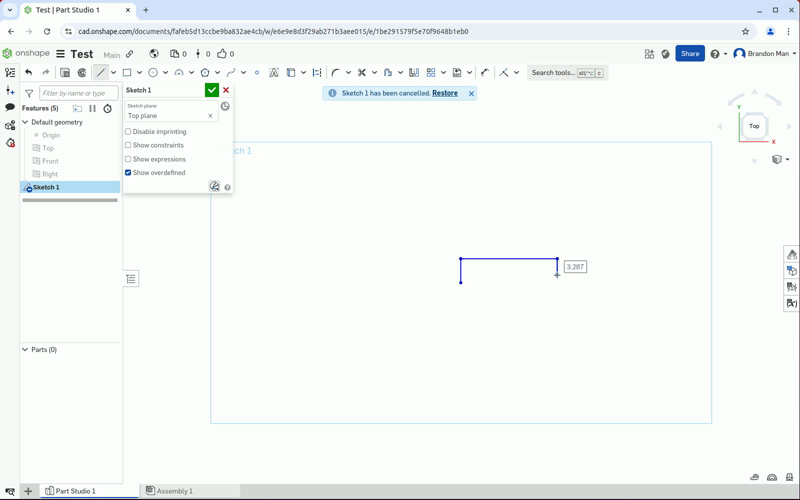
key_down(shift)
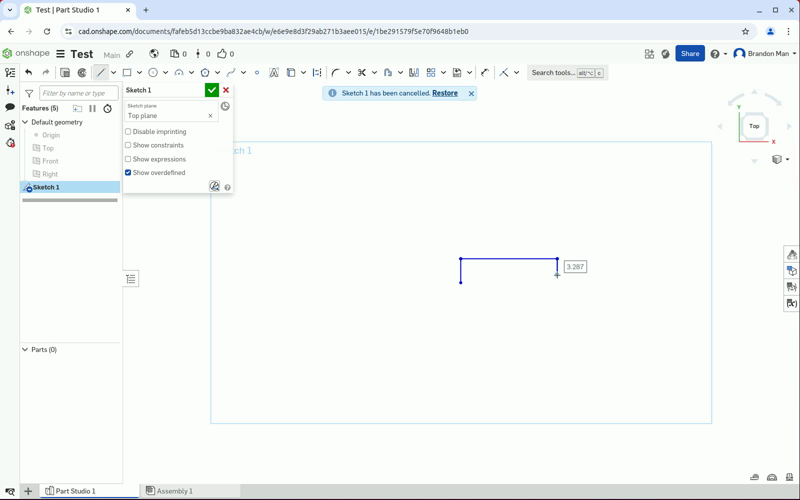
mouse_move(587, 274)
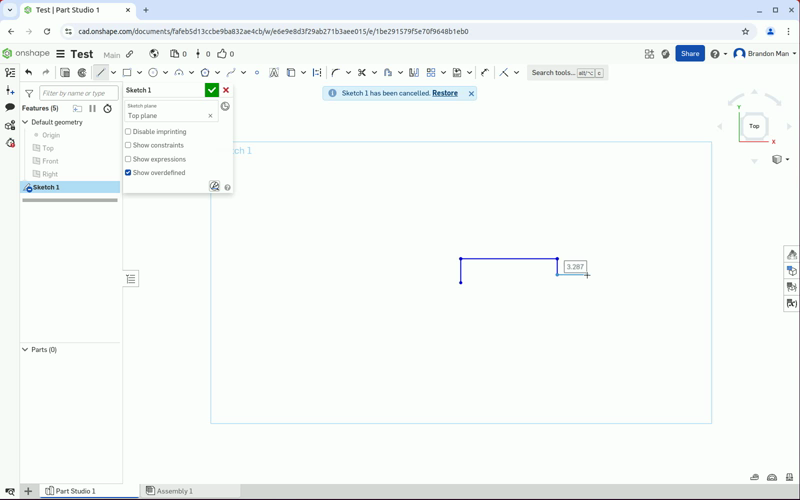
mouse_move(543, 274)
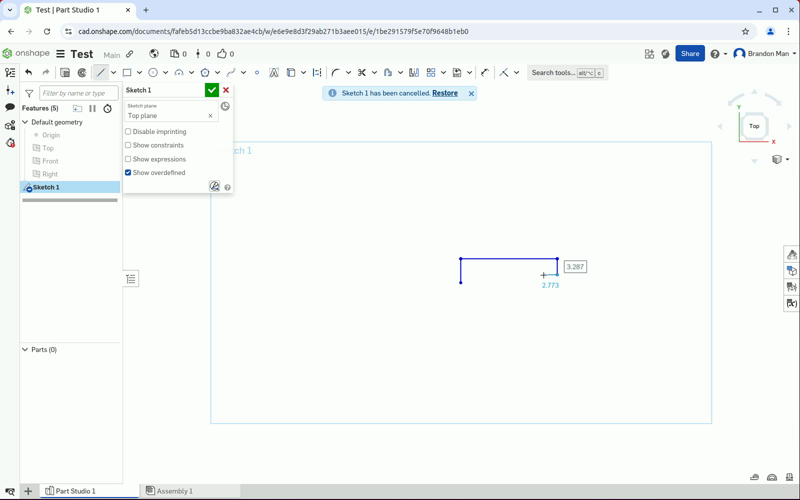
click(543, 274)
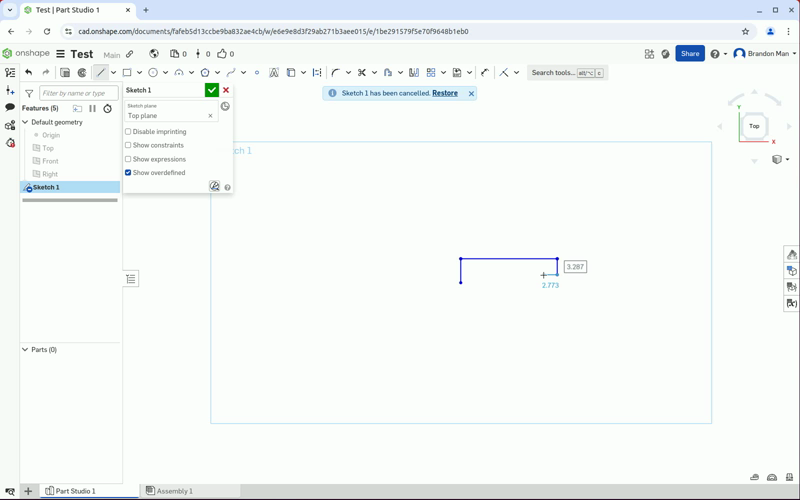
key_up(shift)
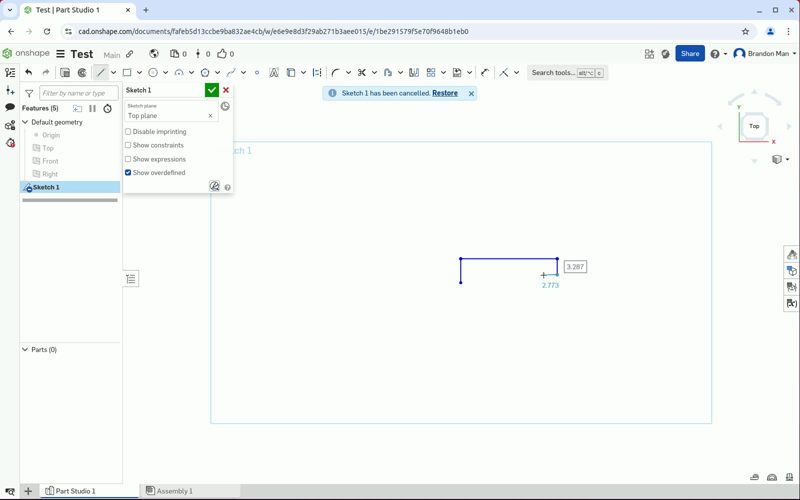
key_down(shift)
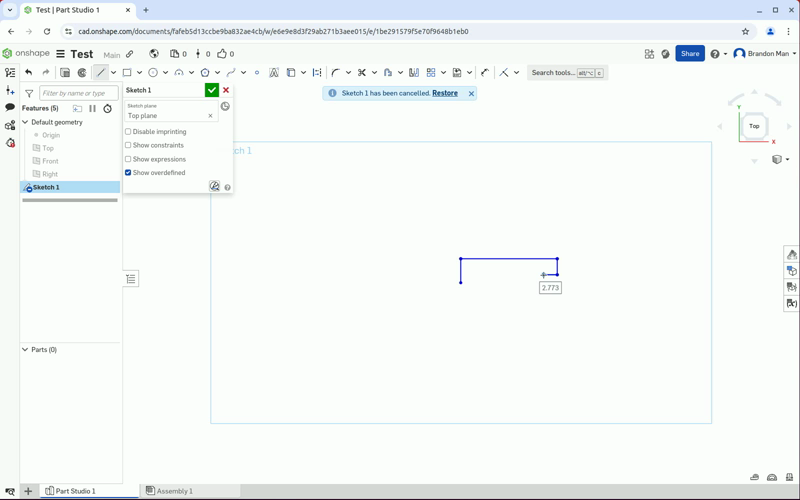
mouse_move(573, 274)
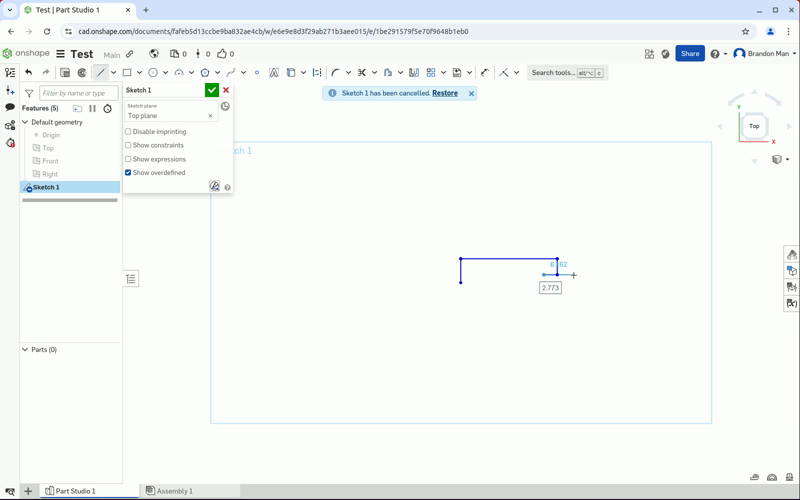
mouse_move(543, 282)
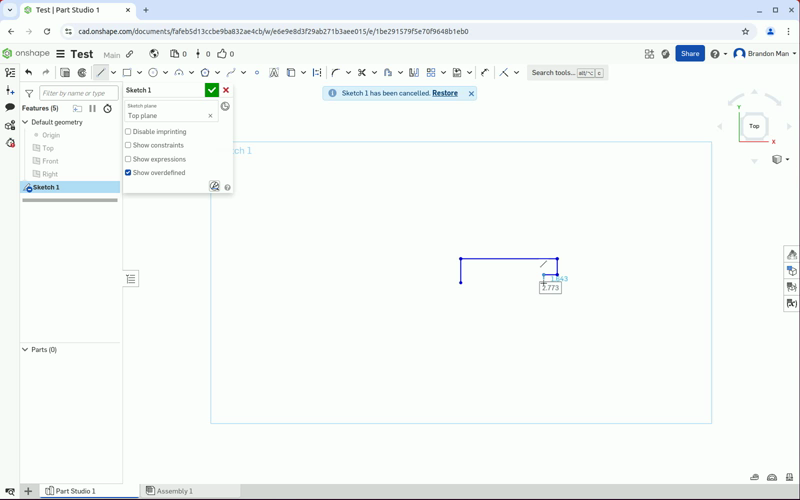
click(543, 282)
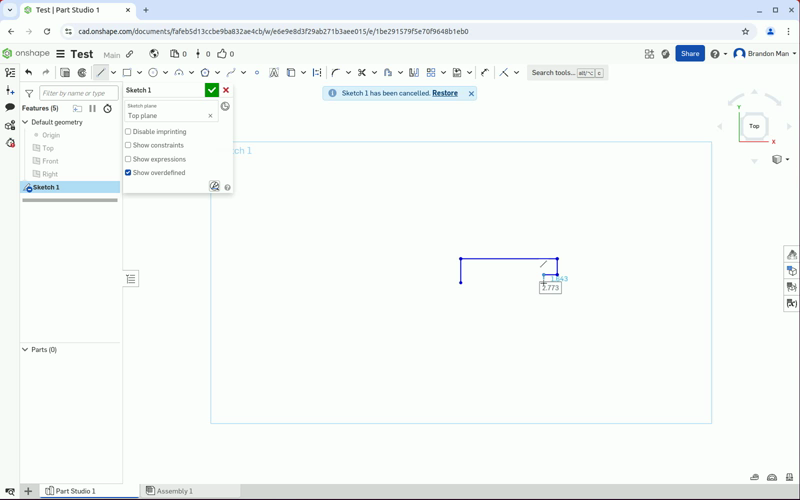
key_up(shift)
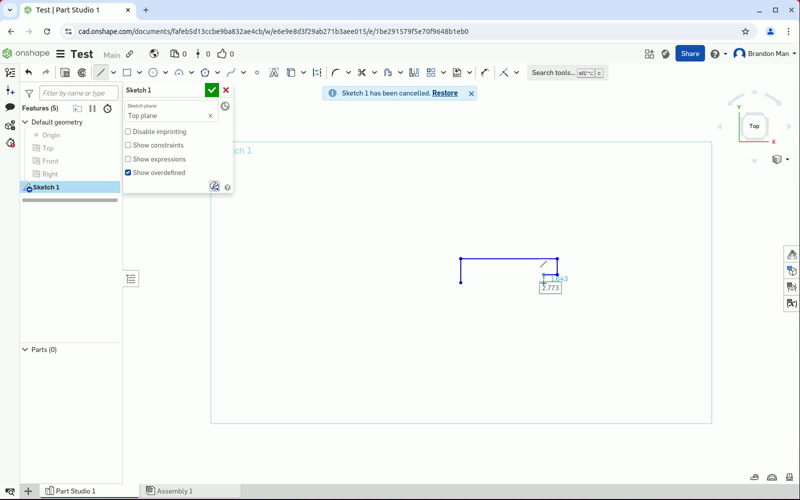
key_down(shift)
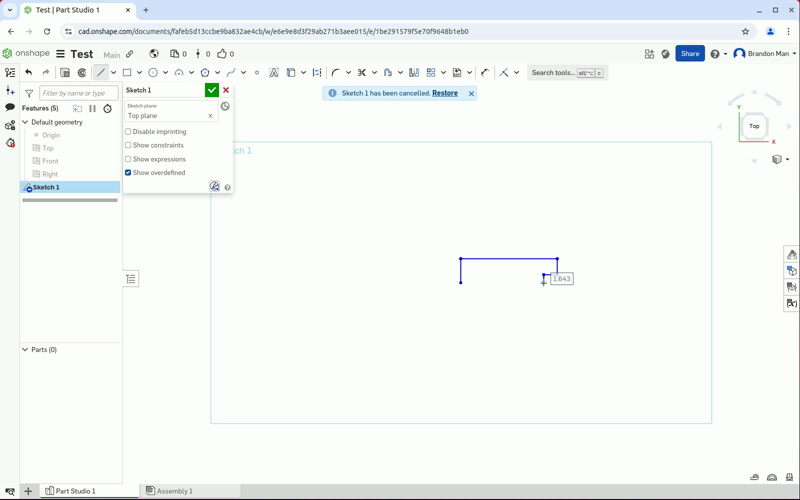
mouse_move(573, 282)
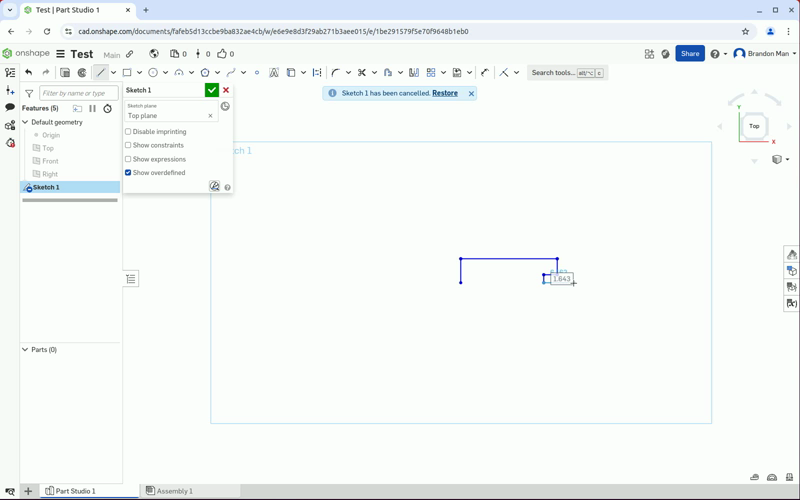
mouse_move(518, 282)
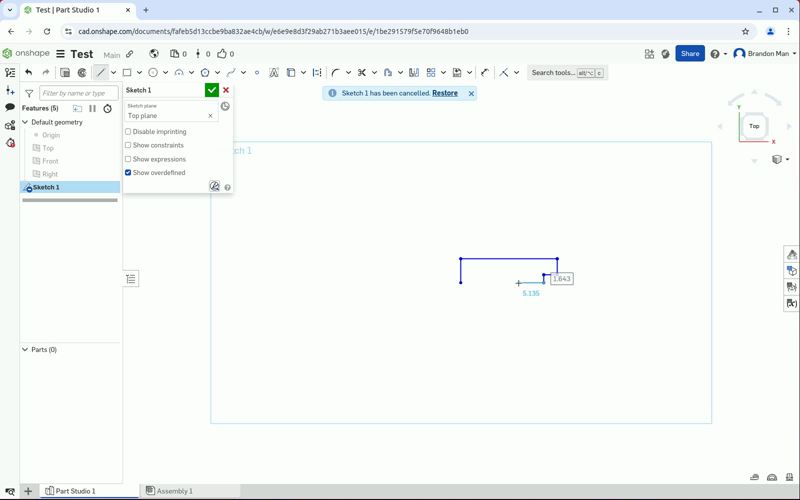
click(518, 282)
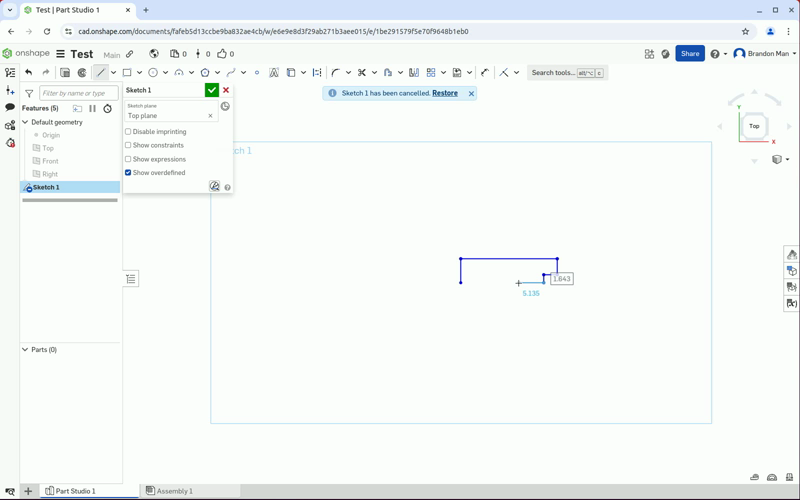
key_up(shift)
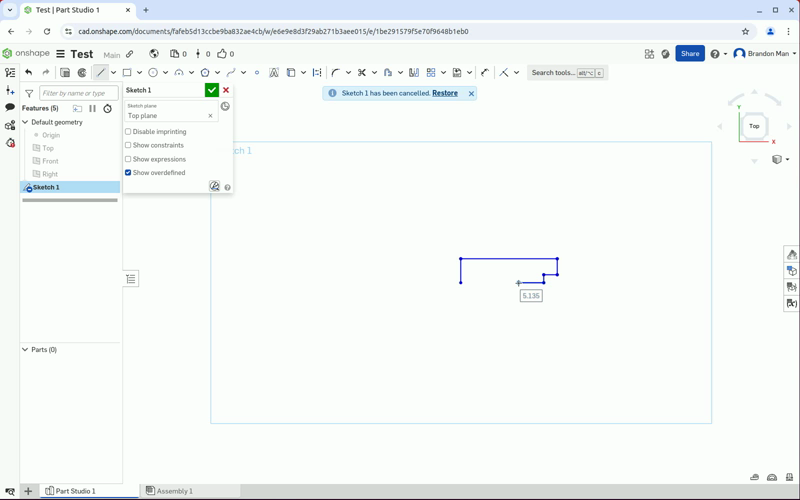
key(esc)
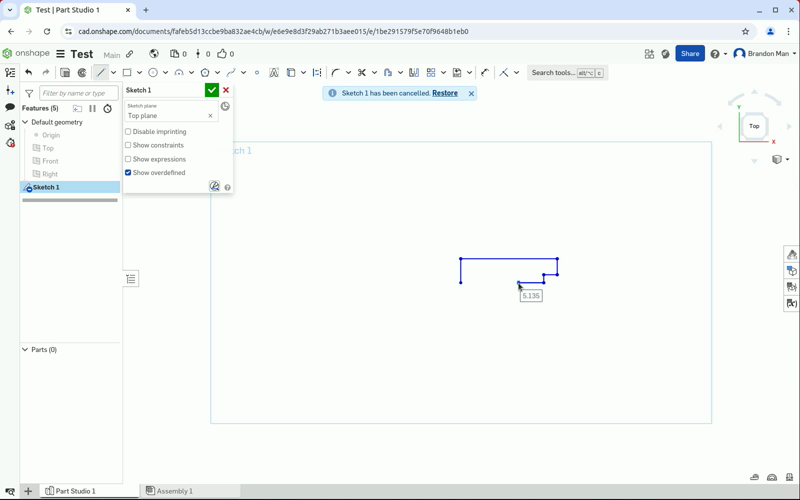
key(a)
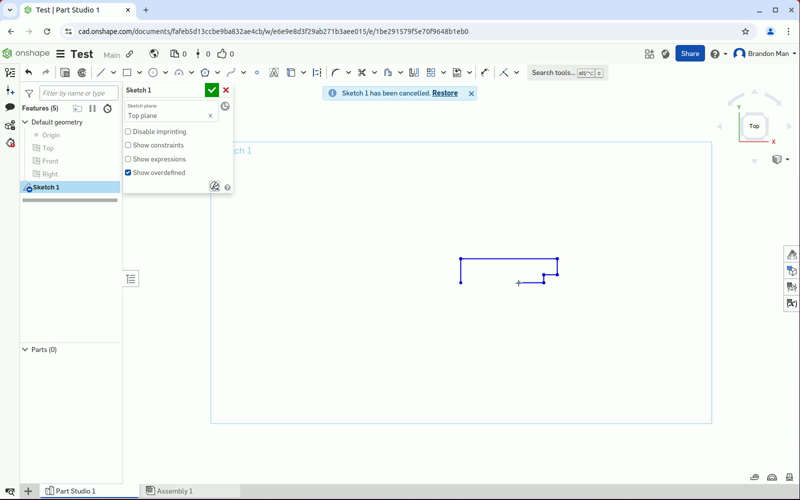
mouse_move(518, 282)
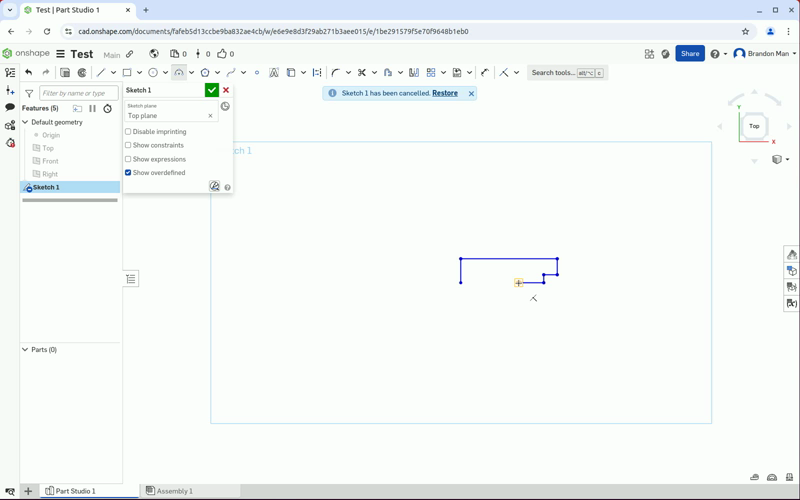
click(518, 282)
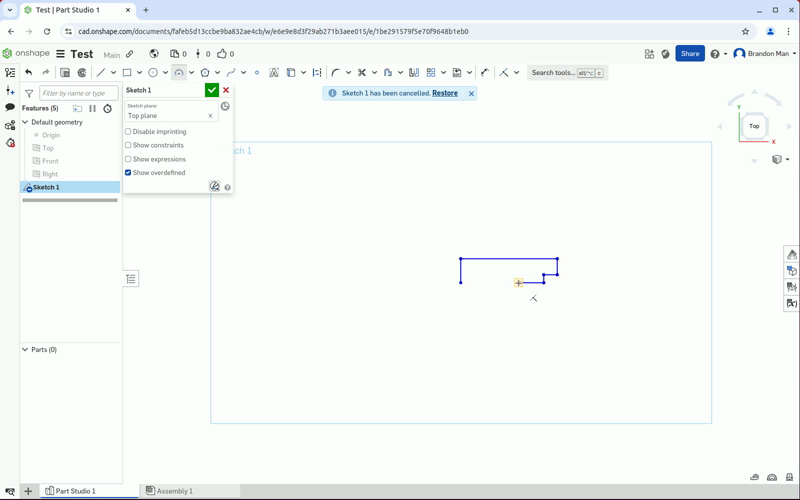
key_down(shift)
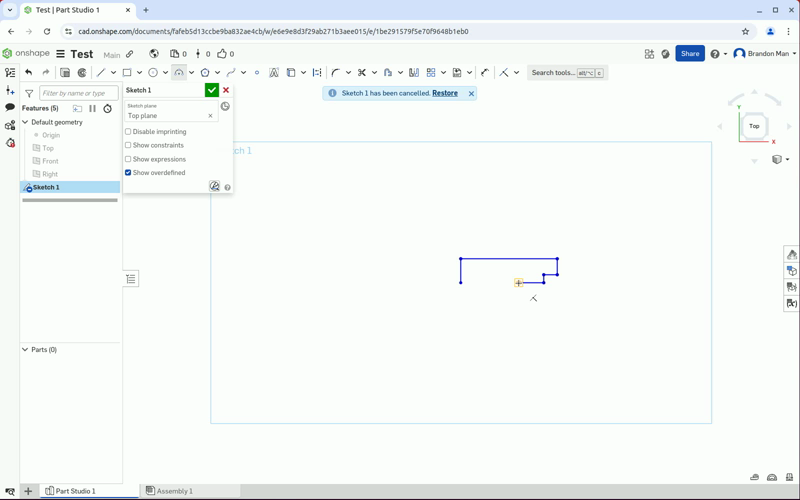
mouse_move(499, 282)
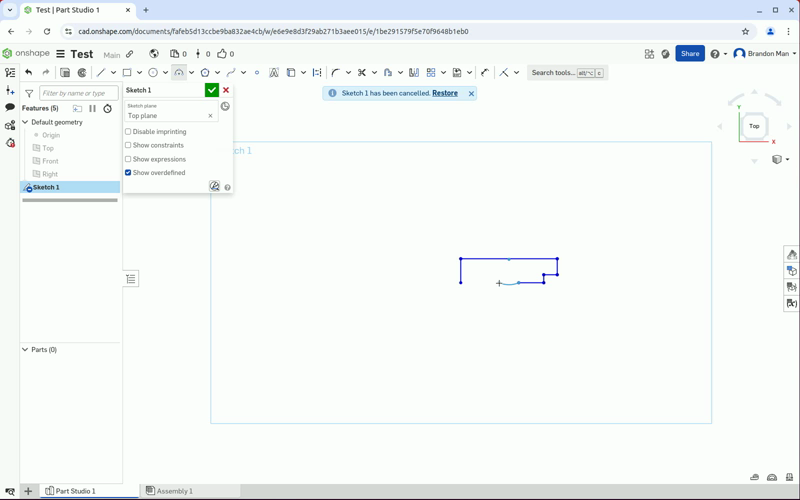
click(499, 282)
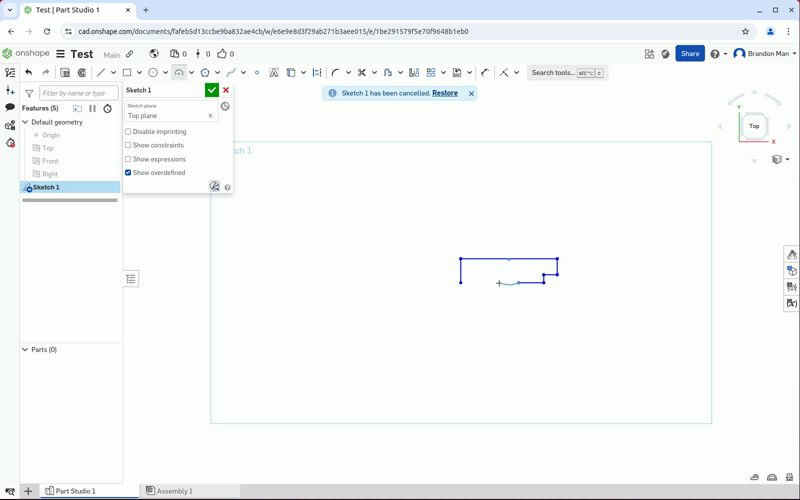
mouse_move(508, 292)
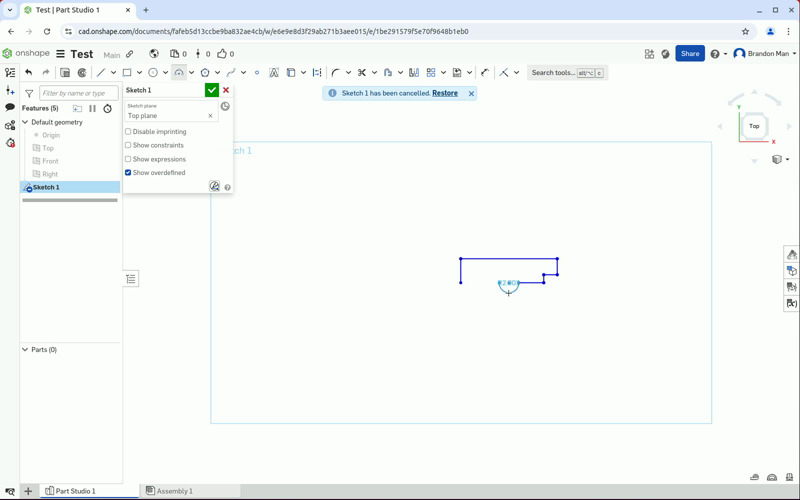
click(508, 292)
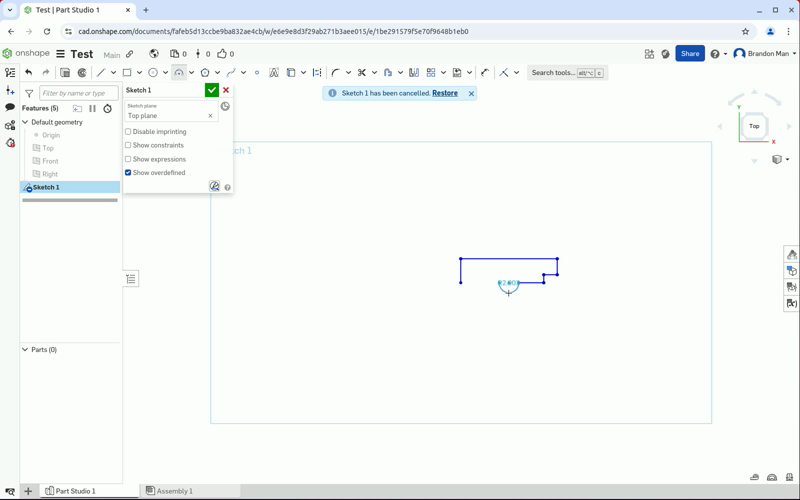
key_up(shift)
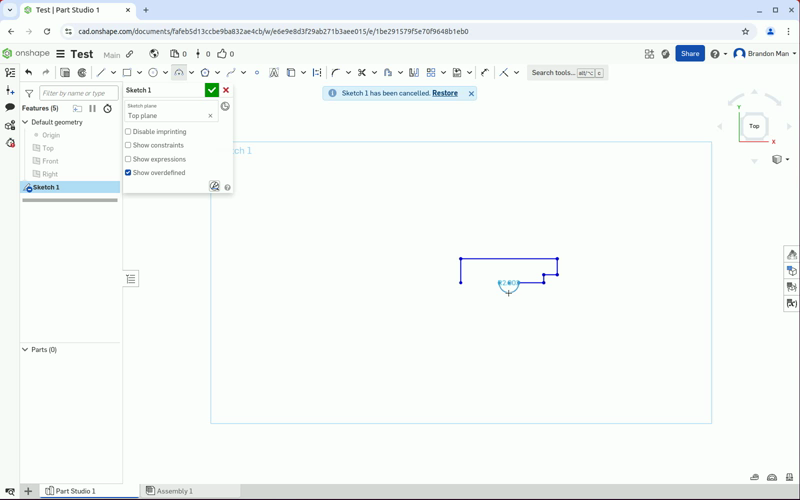
key(esc)
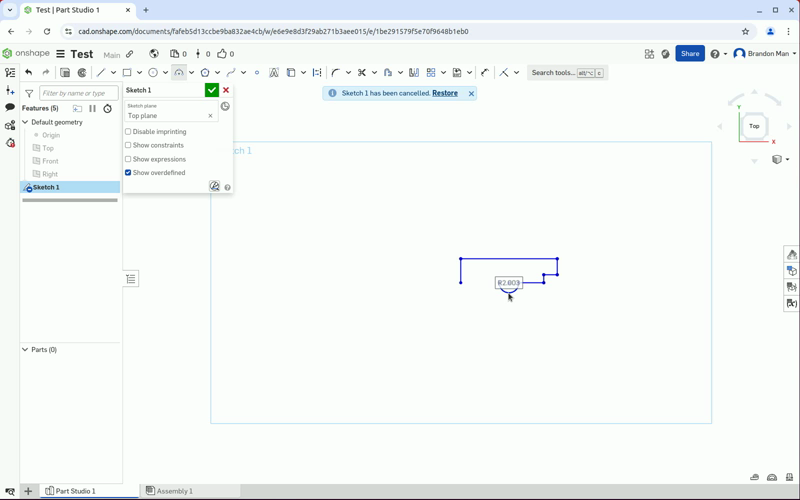
key(l)
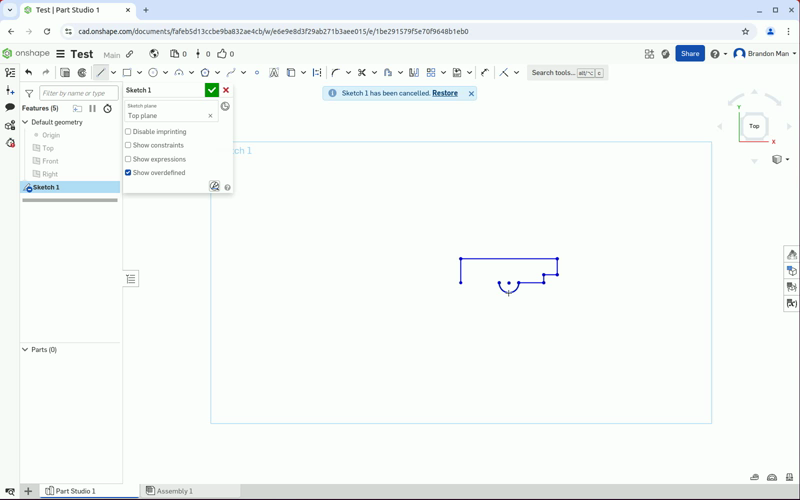
mouse_move(499, 282)
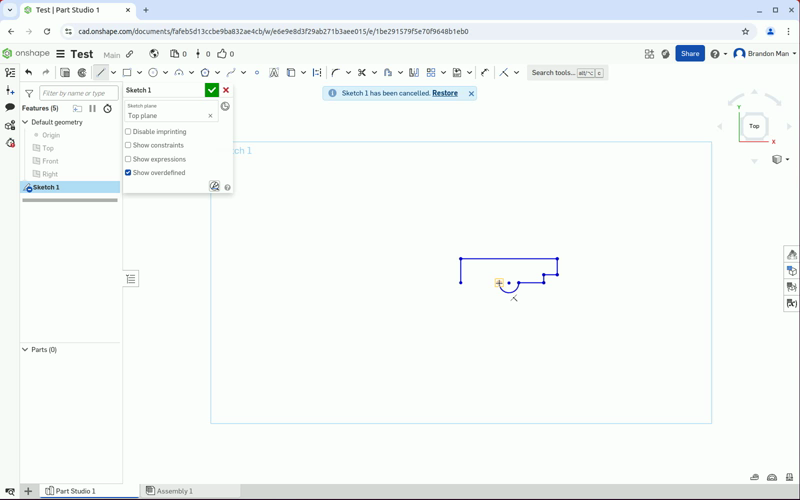
click(499, 282)
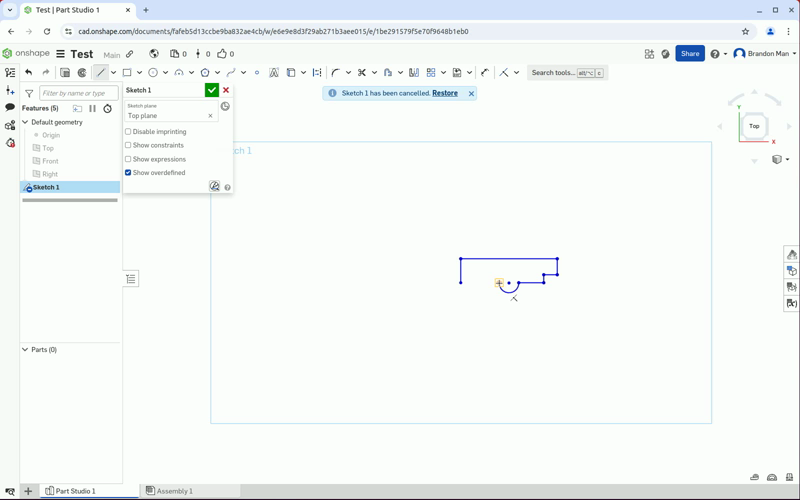
key_down(shift)
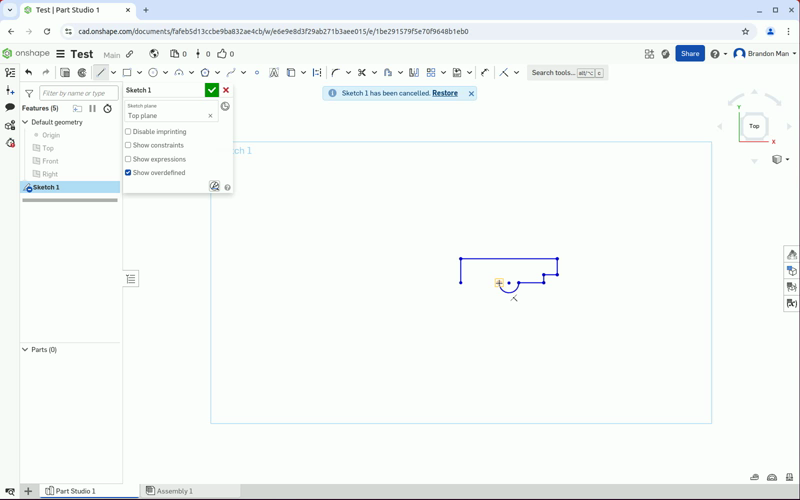
mouse_move(529, 282)
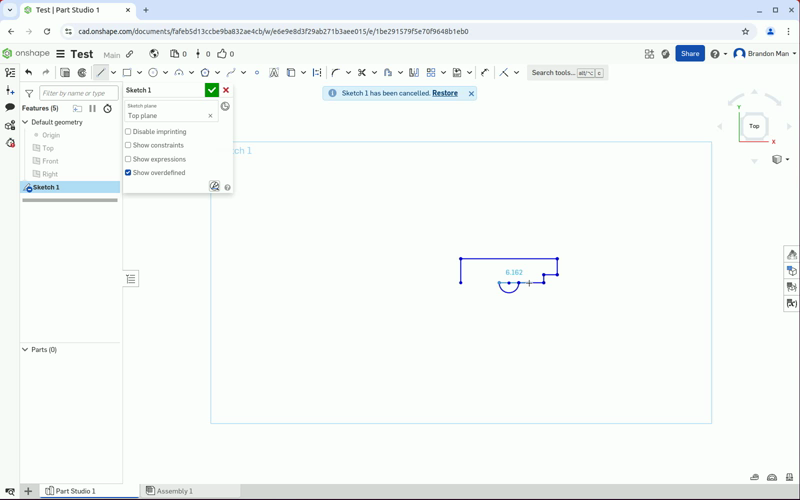
mouse_move(460, 282)
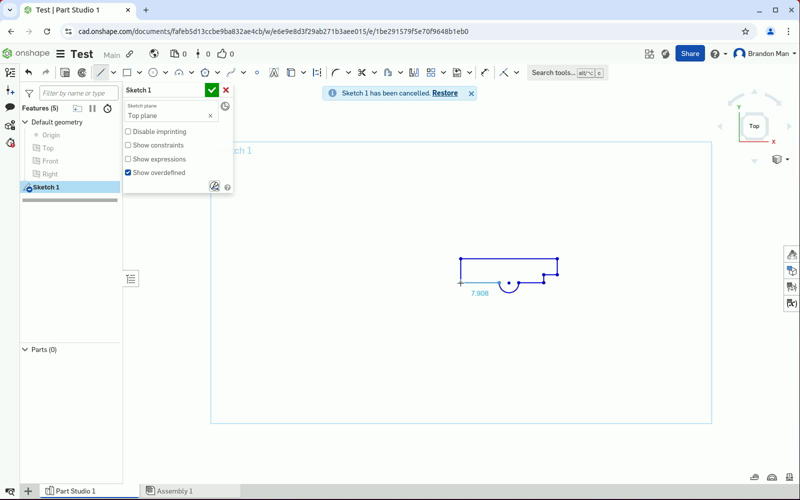
click(460, 282)
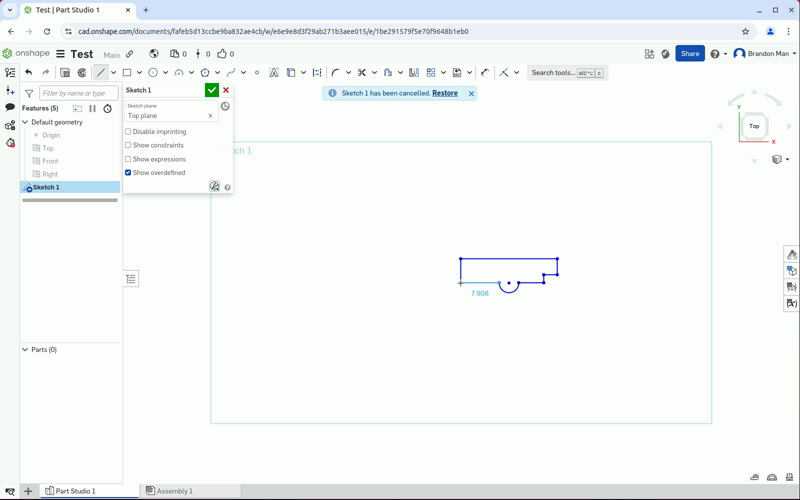
key_up(shift)
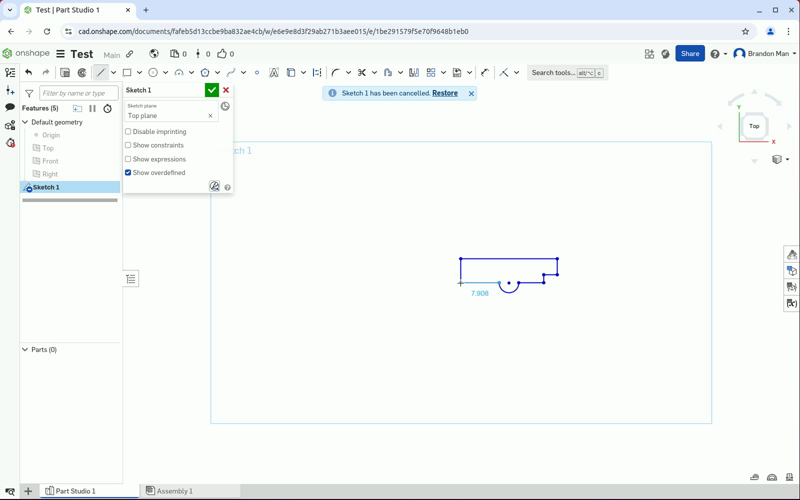
key(esc)
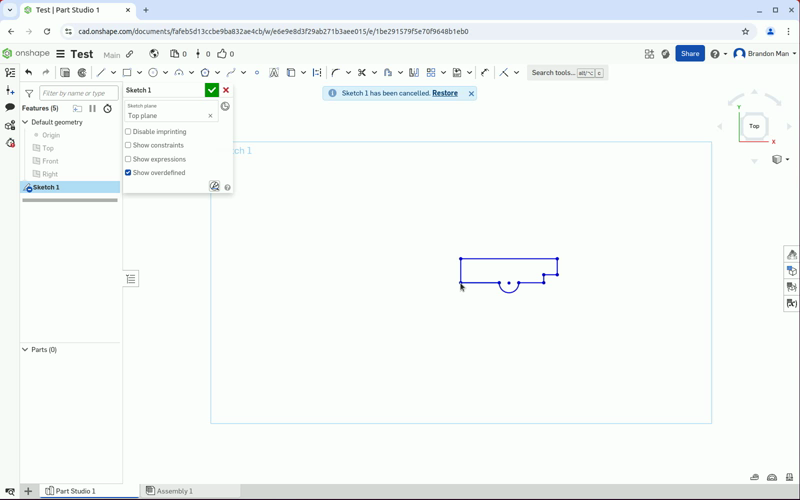
mouse_move(531, 263)
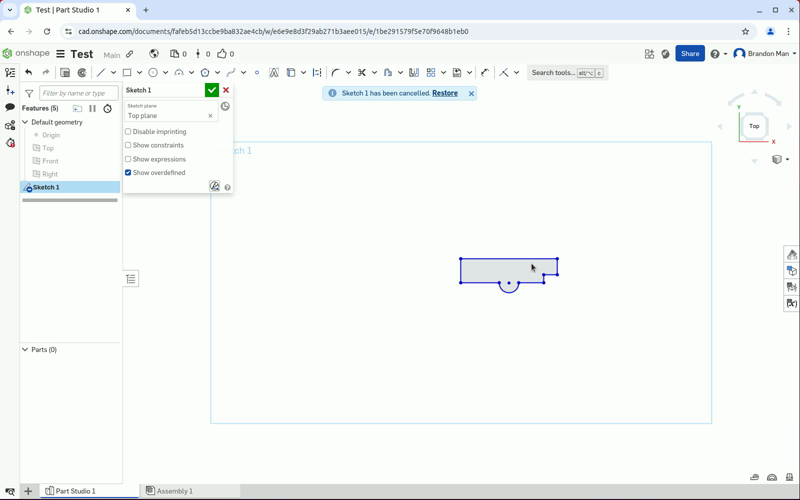
scroll(6)
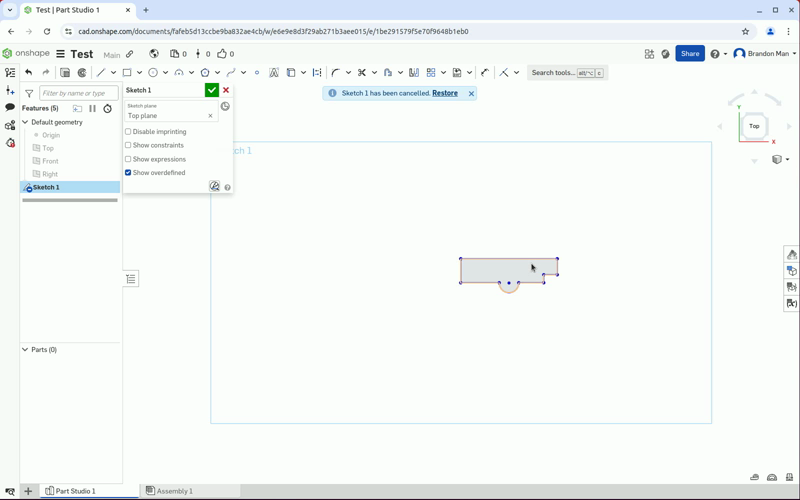
scroll(6)
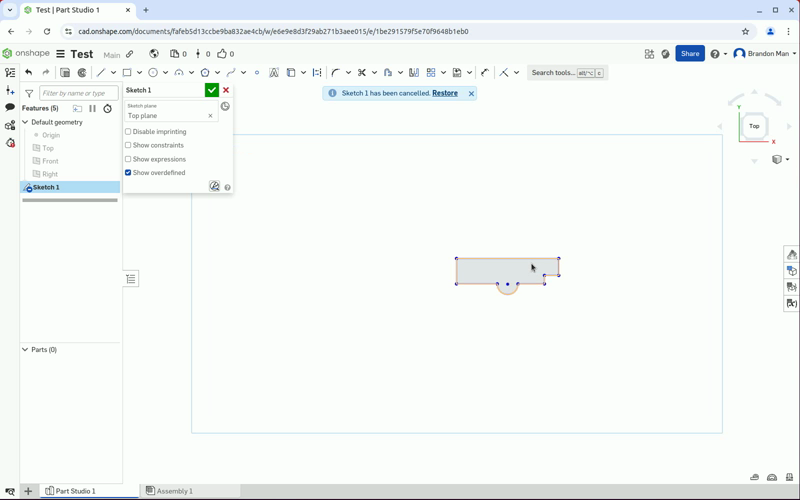
scroll(6)
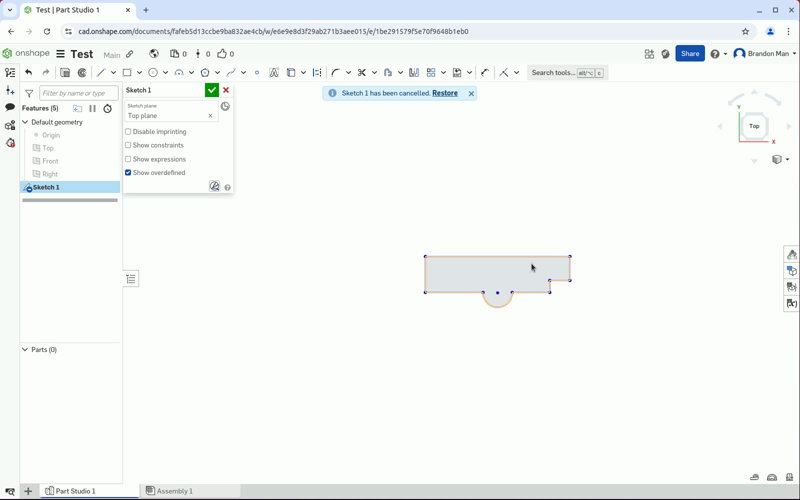
scroll(6)
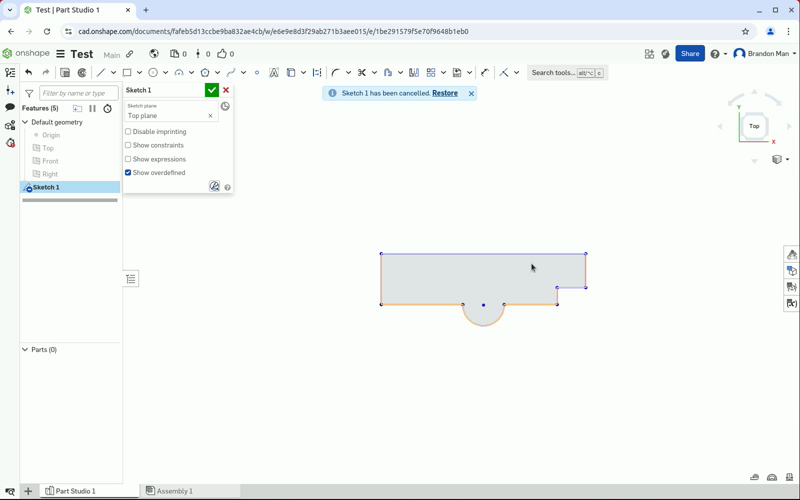
scroll(6)
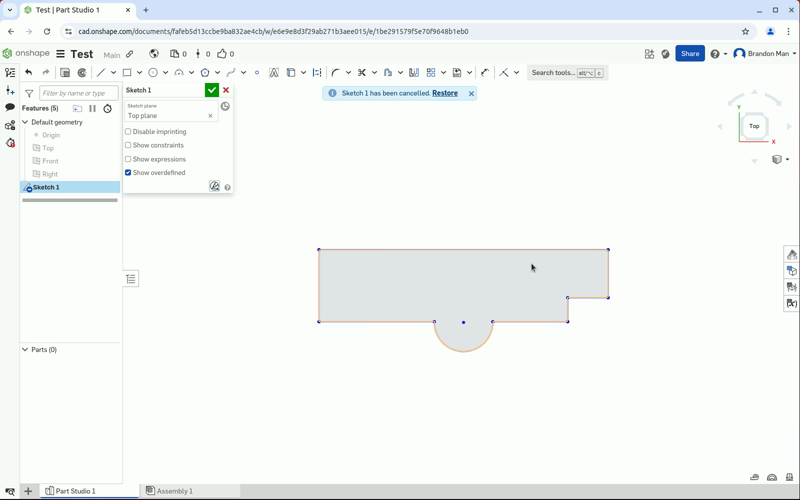
scroll(6)
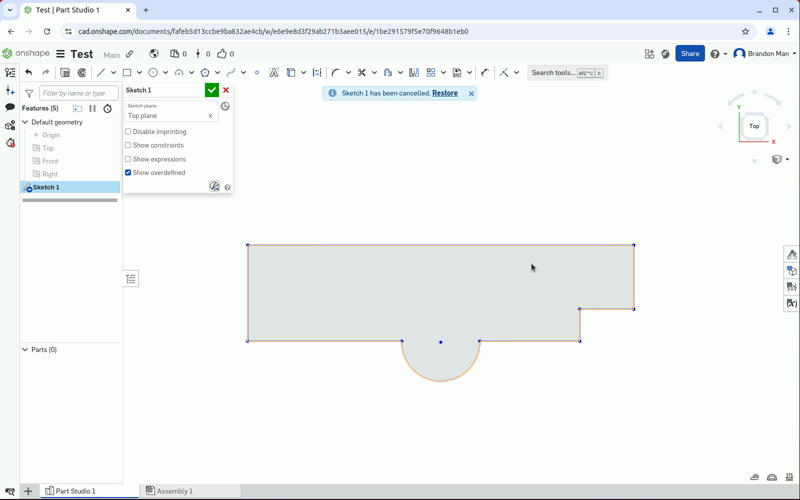
scroll(6)
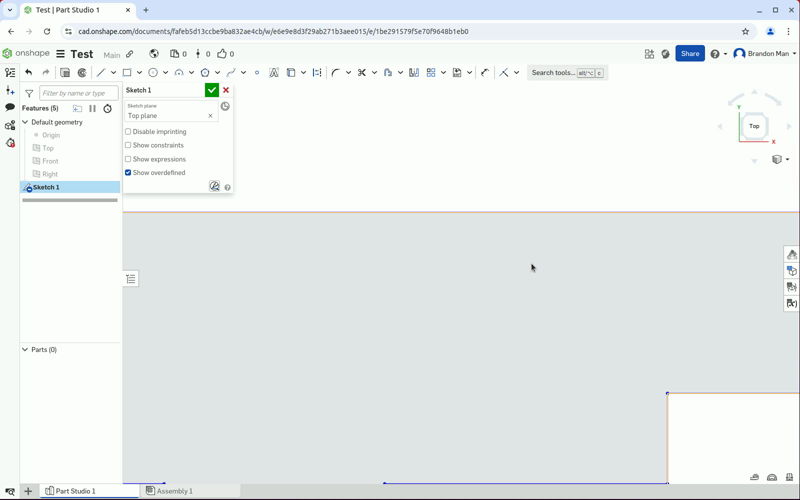
click(531, 263)
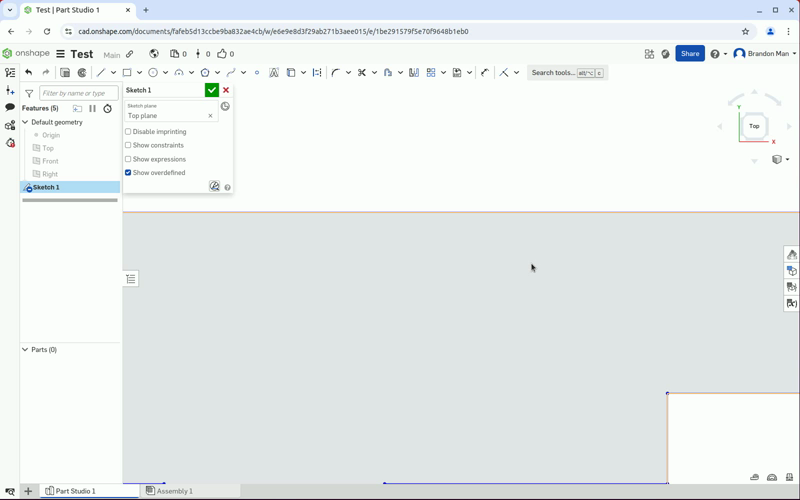
scroll(-6)
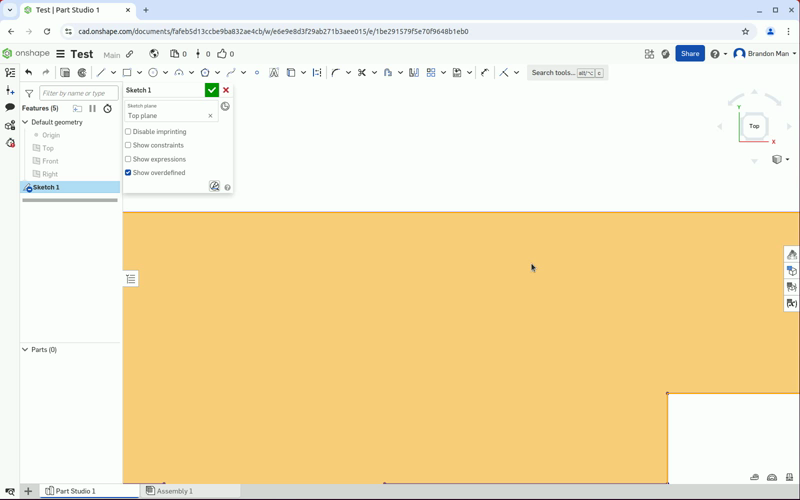
scroll(-6)
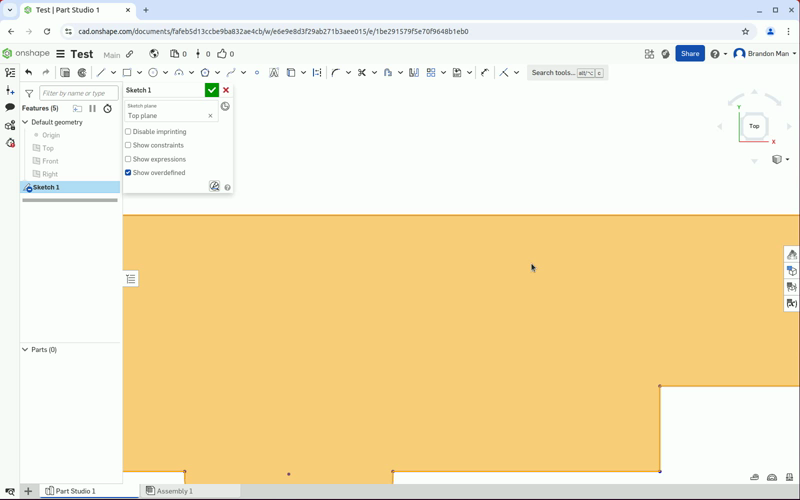
scroll(-6)
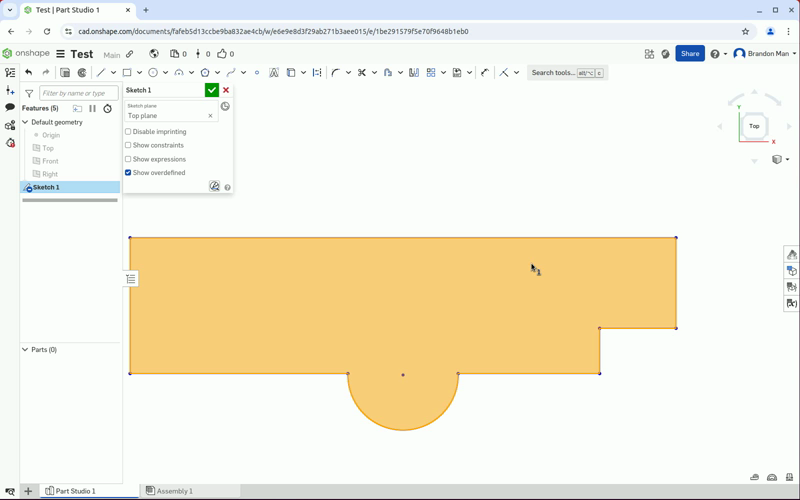
scroll(-6)
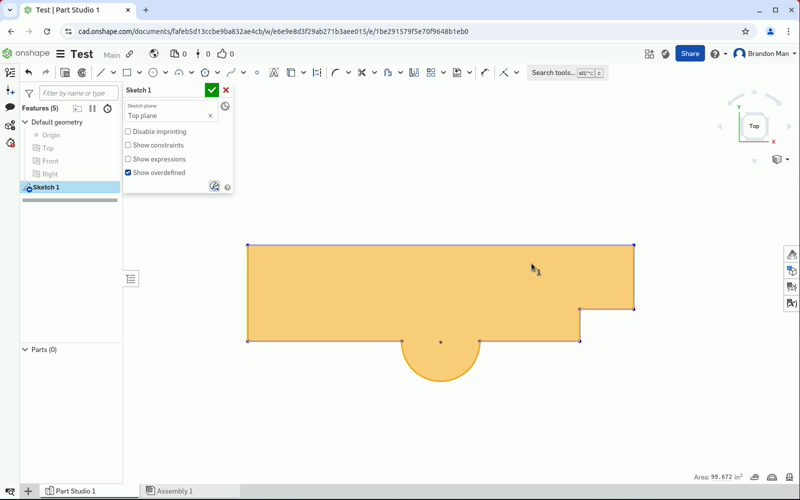
scroll(-6)
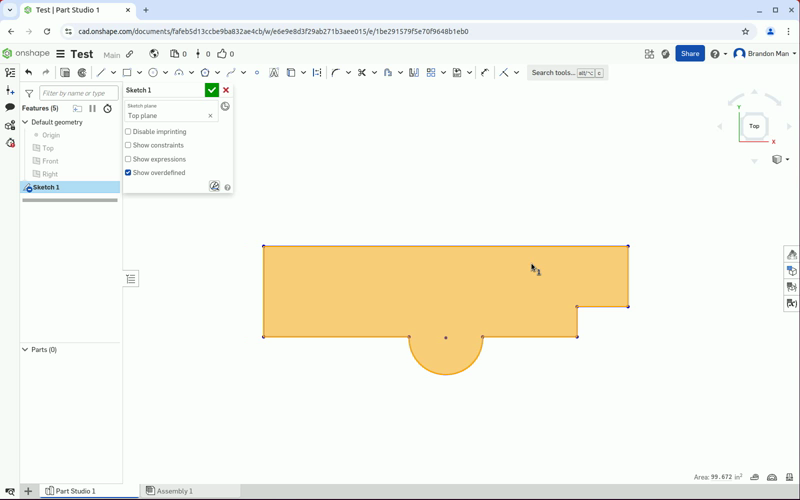
scroll(-6)
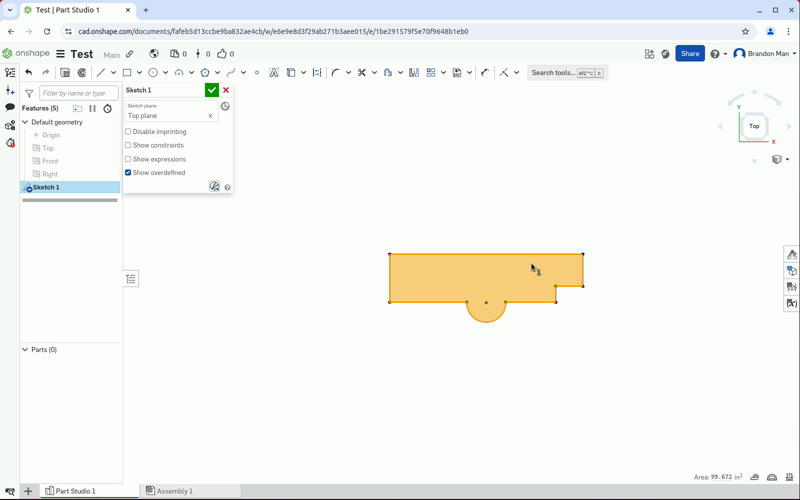
scroll(-6)
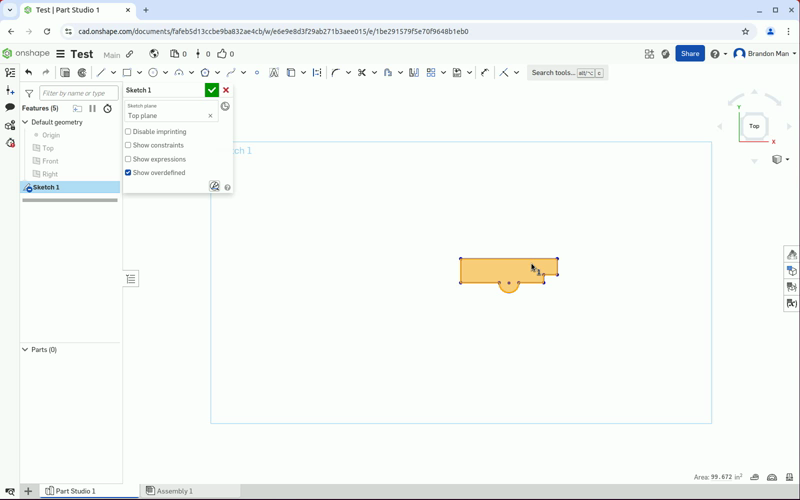
mouse_move(73, 352)
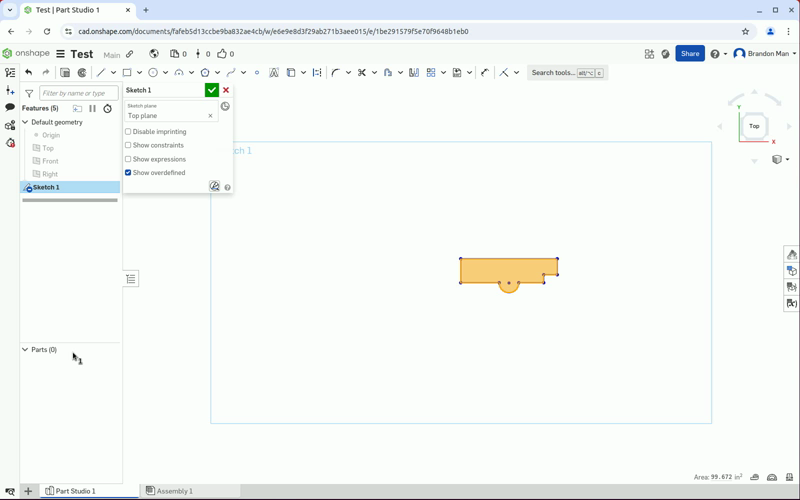
key(shift+y)
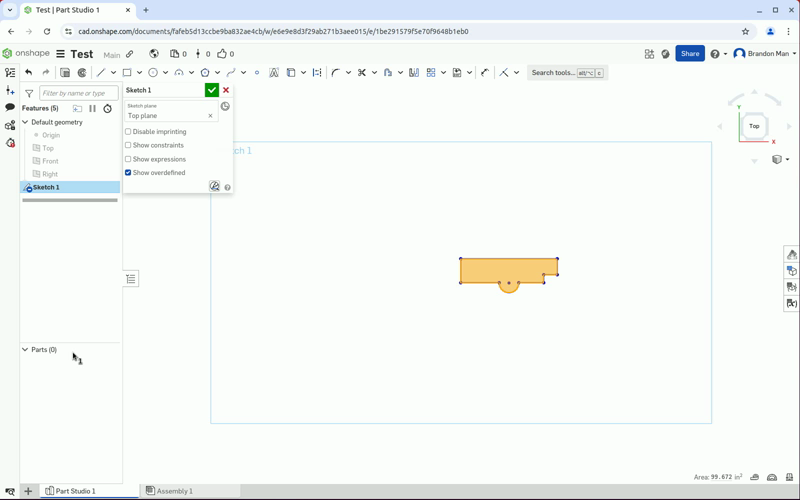
key(shift+e)
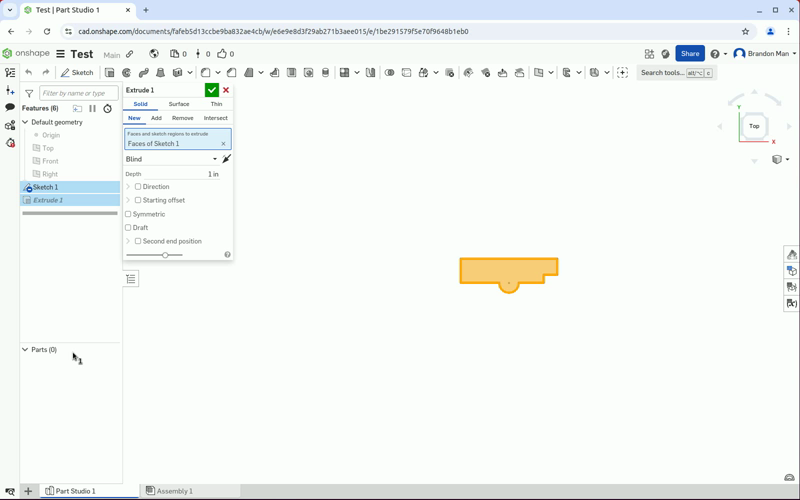
mouse_move(143, 106)
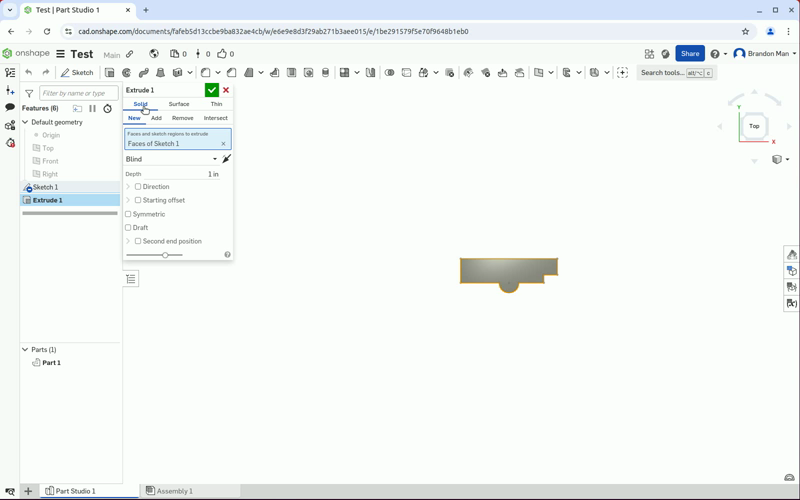
click(143, 106)
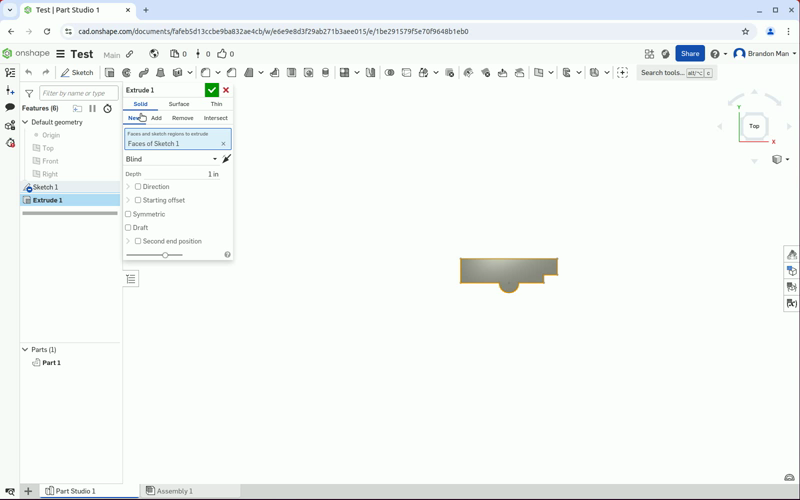
mouse_move(137, 120)
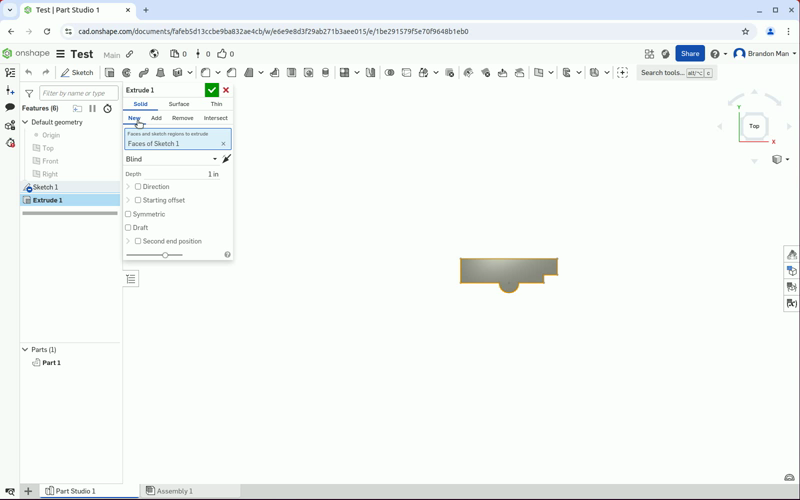
click(137, 120)
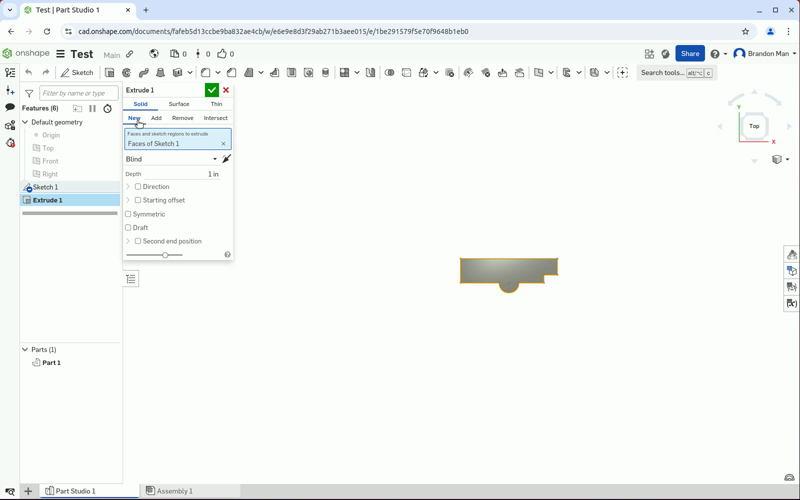
key(tab, 4)
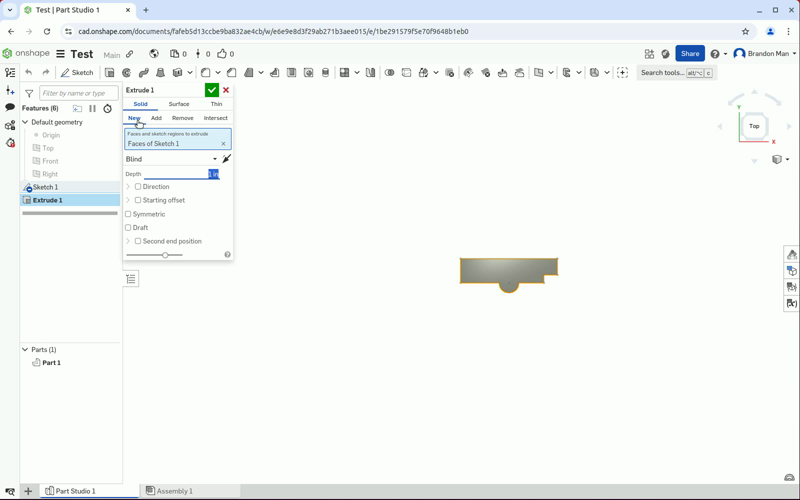
text(3.37)
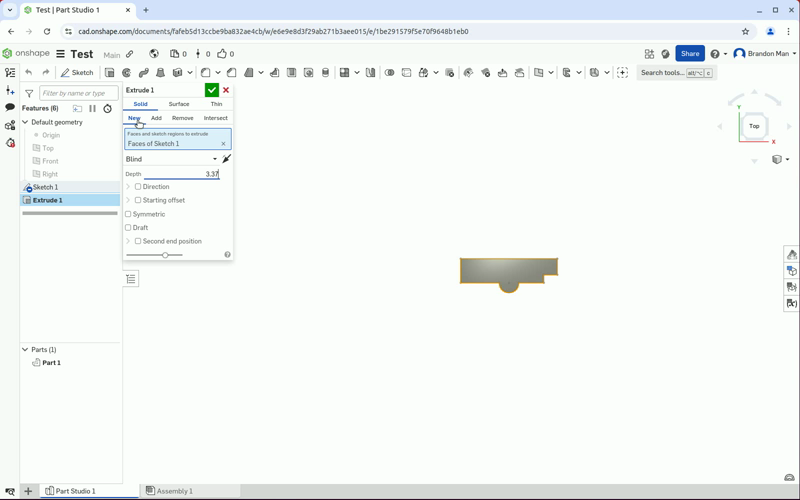
key(enter)
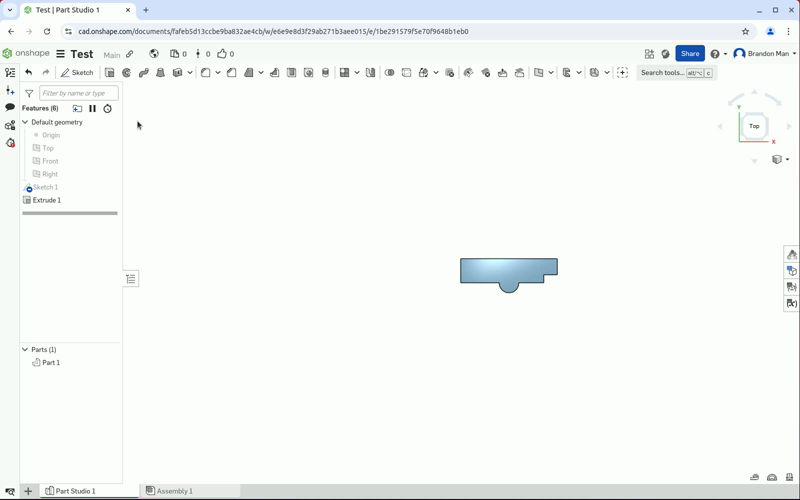
key(shift+h)
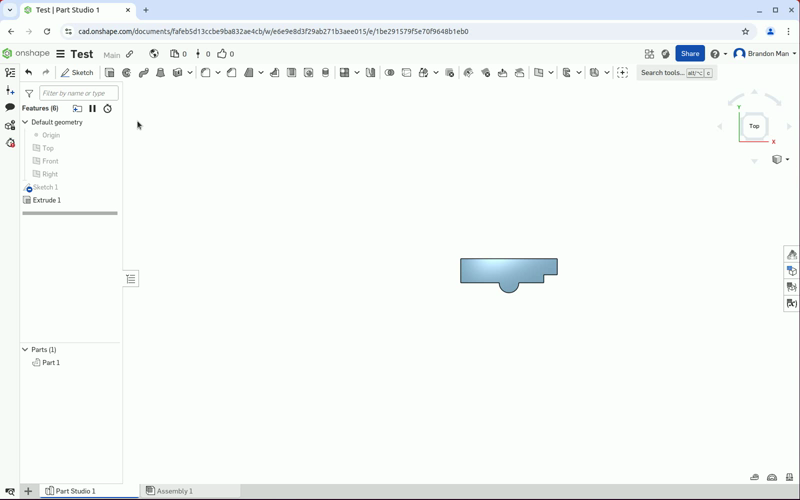
key(shift+h)
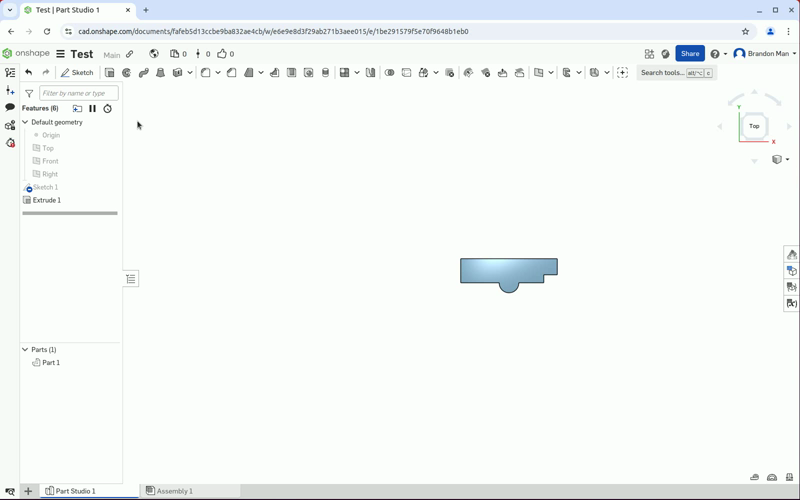
mouse_move(73, 189)
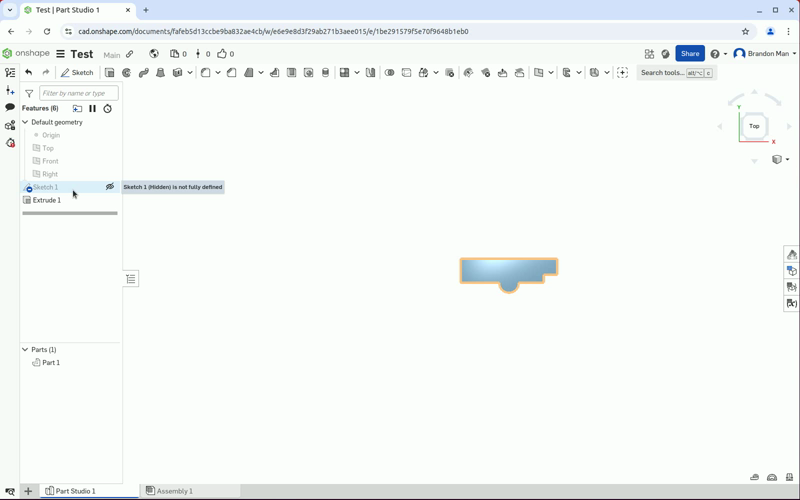
click(73, 189)
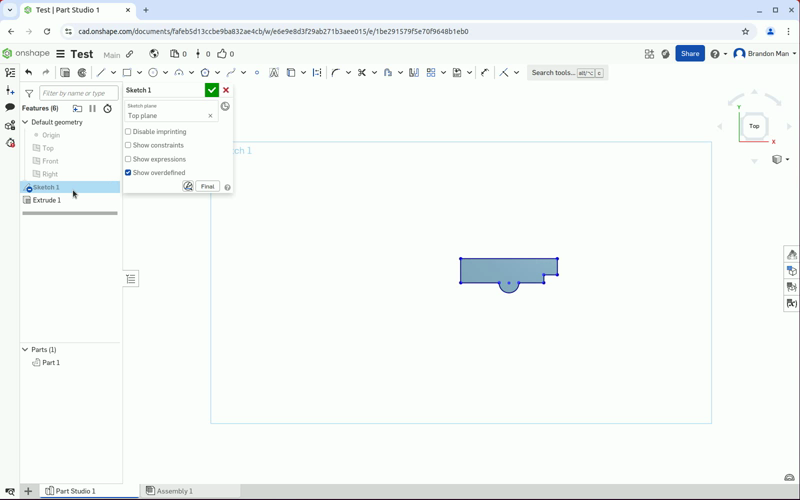
mouse_move(229, 92)
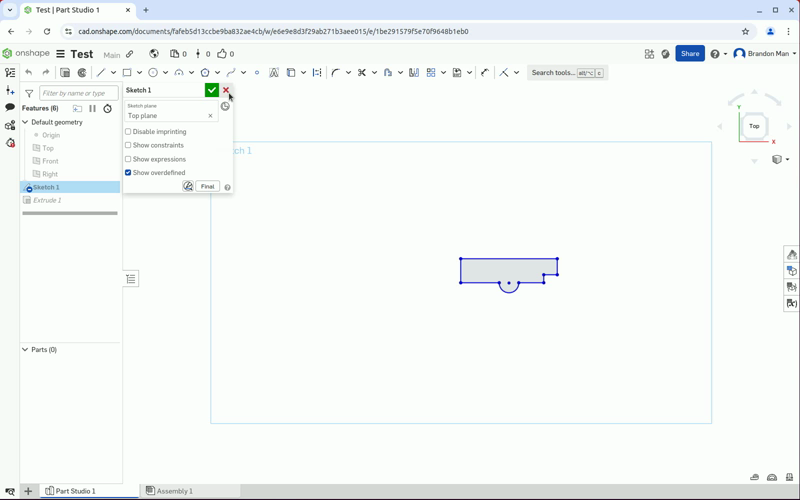
click(229, 92)
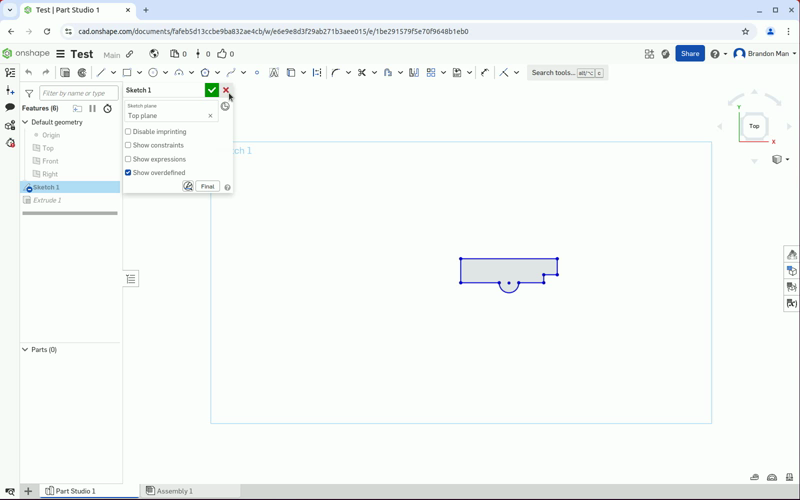
key(shift+s)
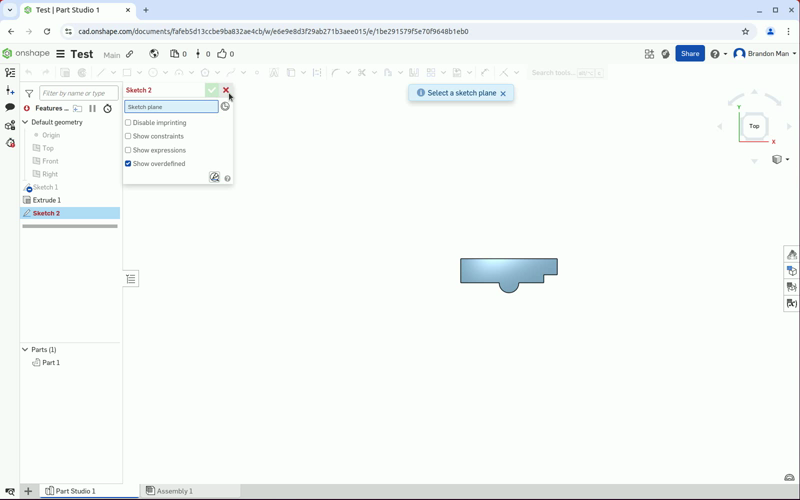
mouse_move(73, 150)
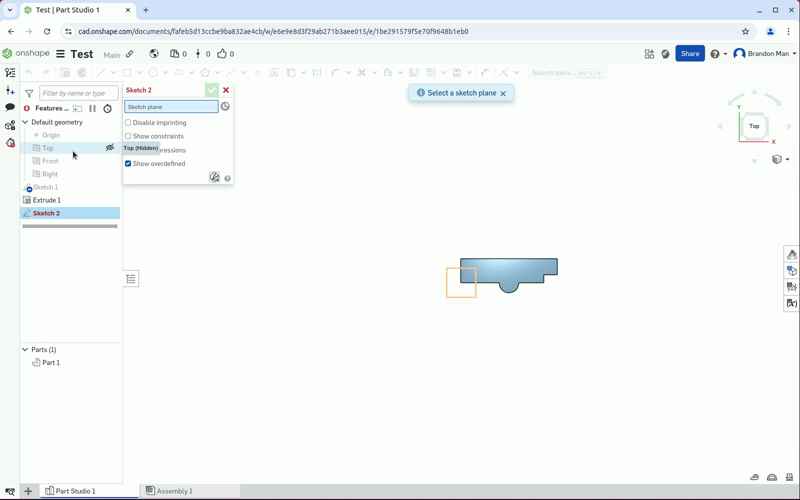
click(73, 150)
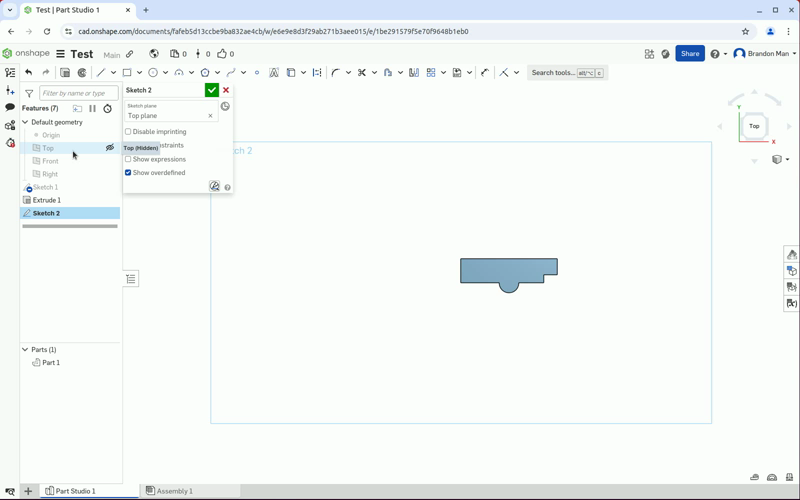
mouse_move(73, 352)
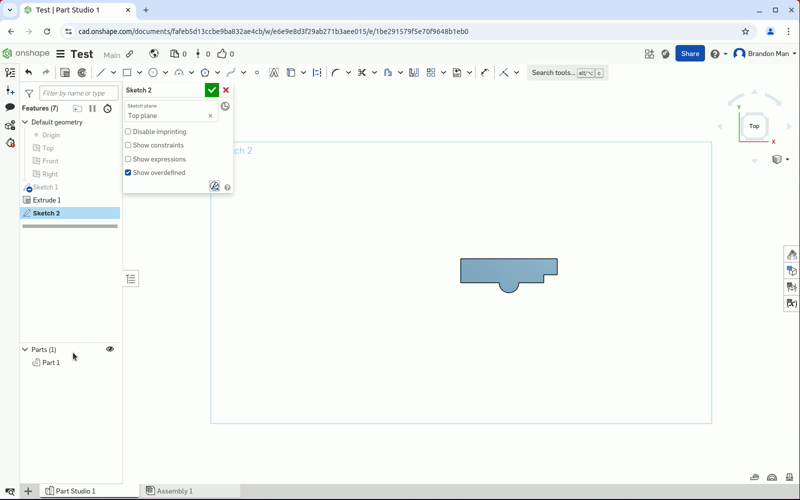
key(y)
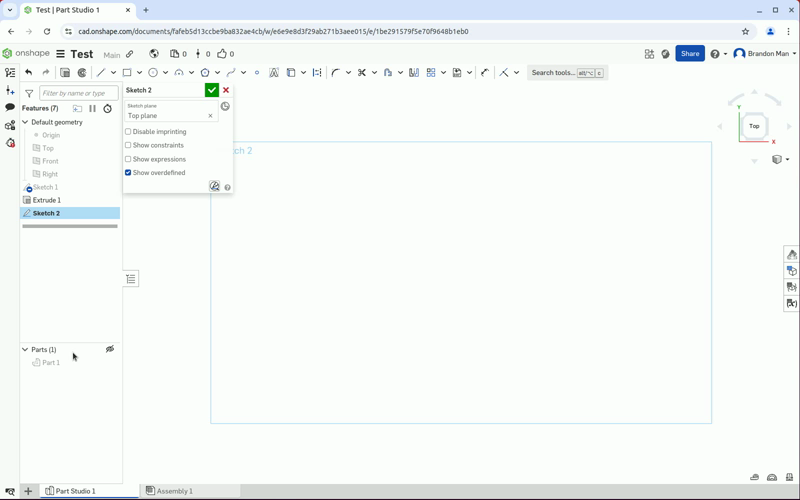
key(l)
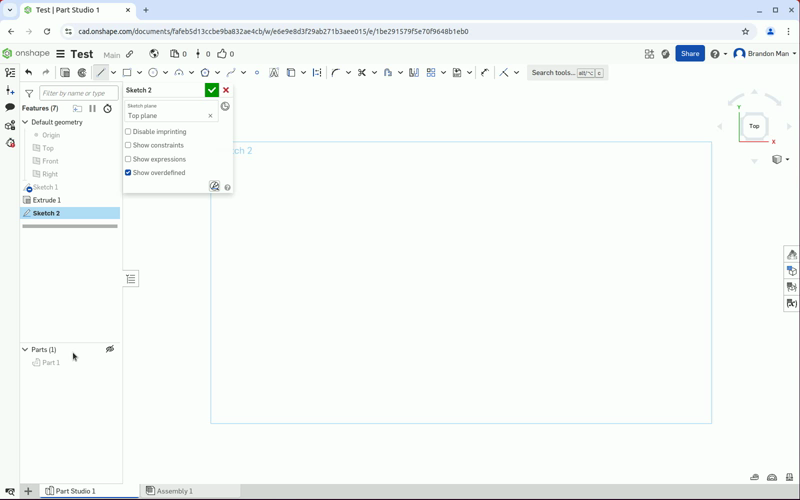
key_down(shift)
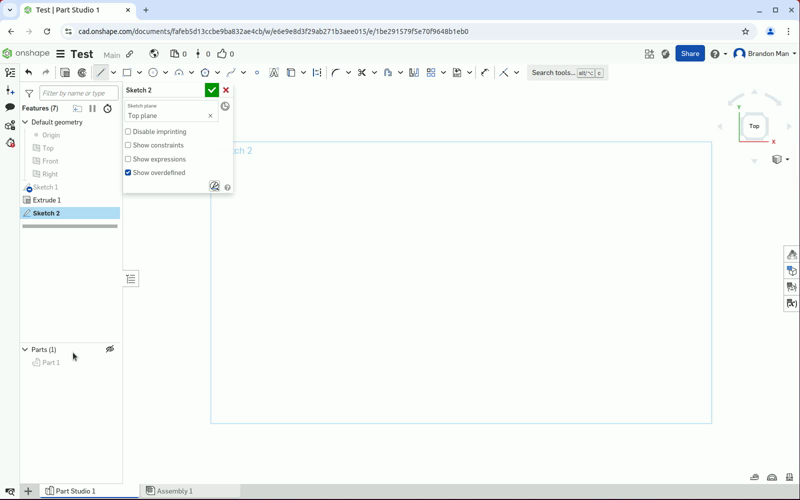
mouse_move(460, 307)
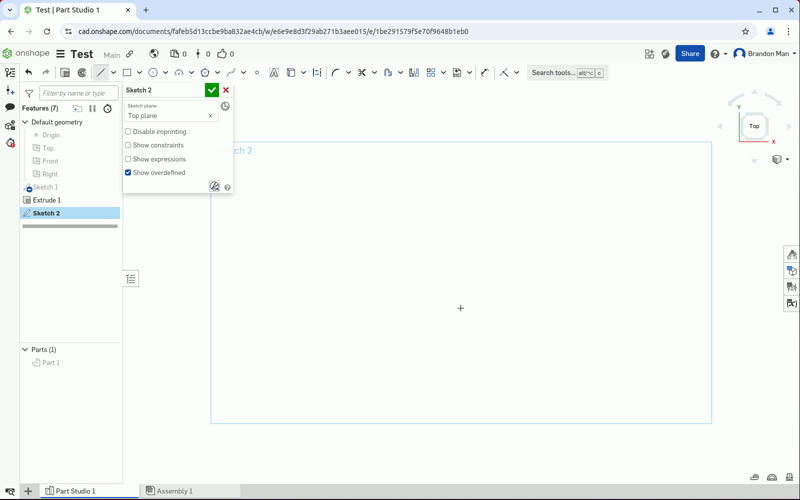
click(460, 307)
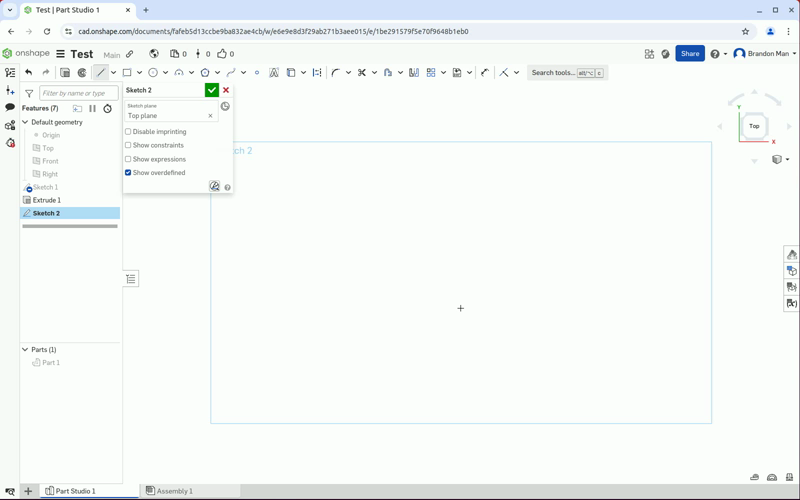
key_up(shift)
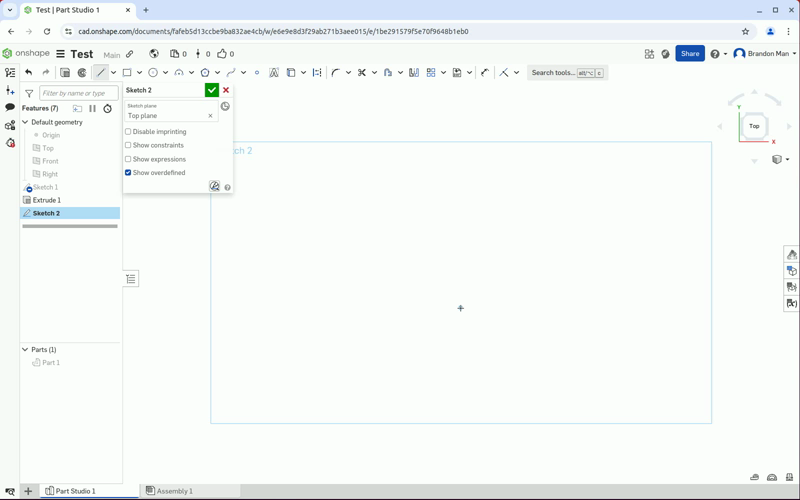
key_down(shift)
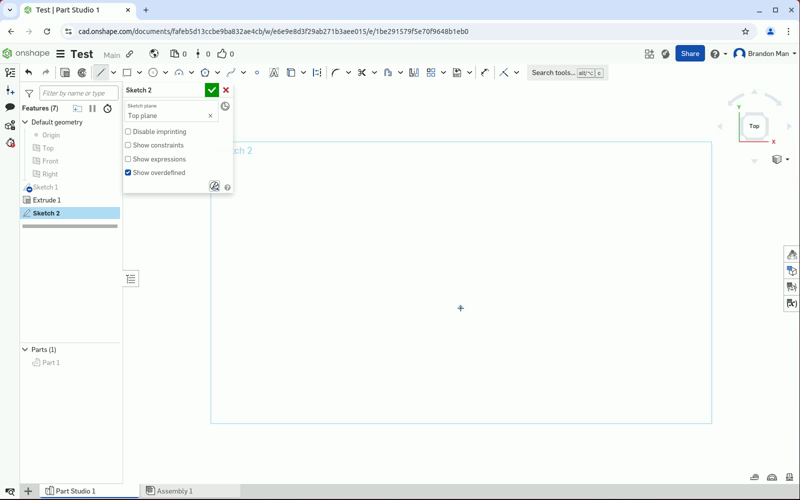
mouse_move(544, 307)
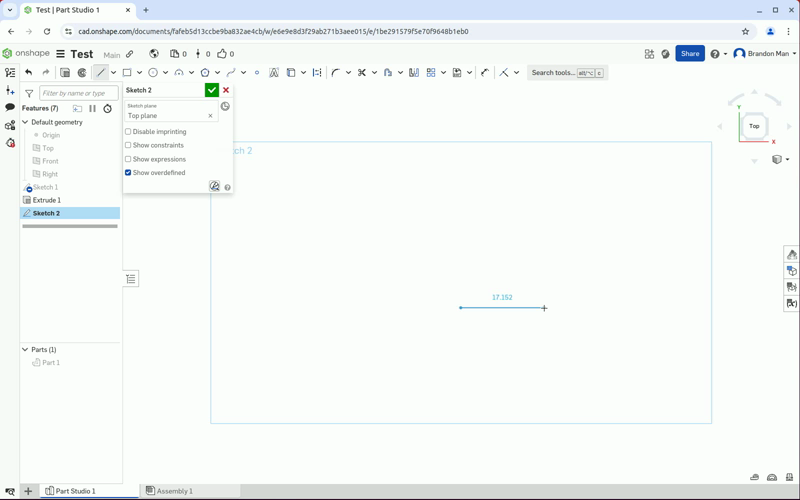
click(544, 307)
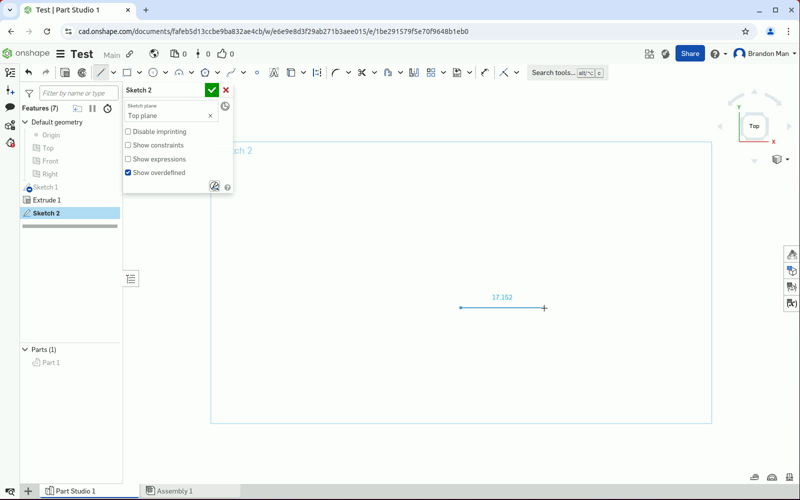
key_up(shift)
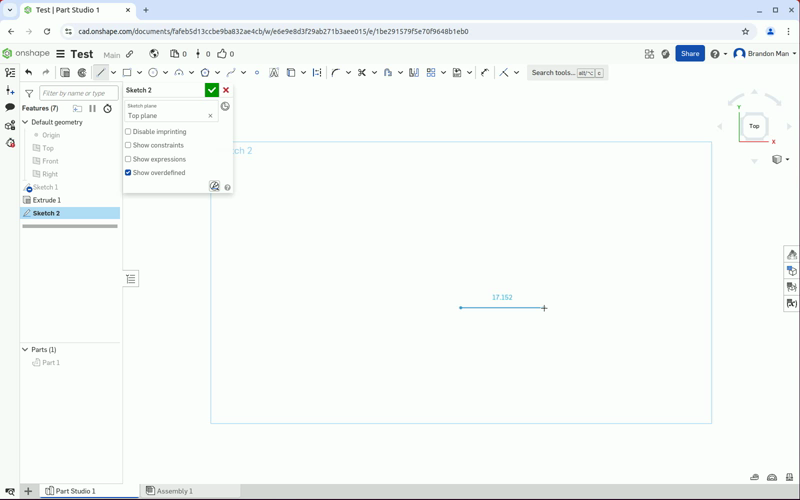
key_down(shift)
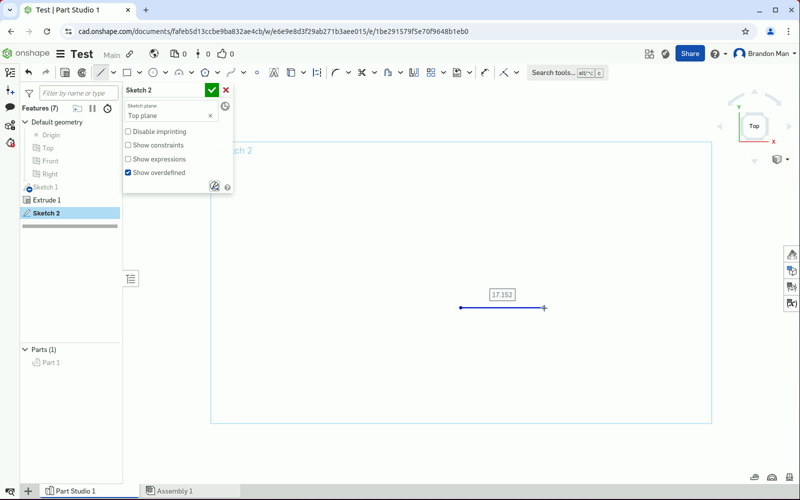
mouse_move(574, 307)
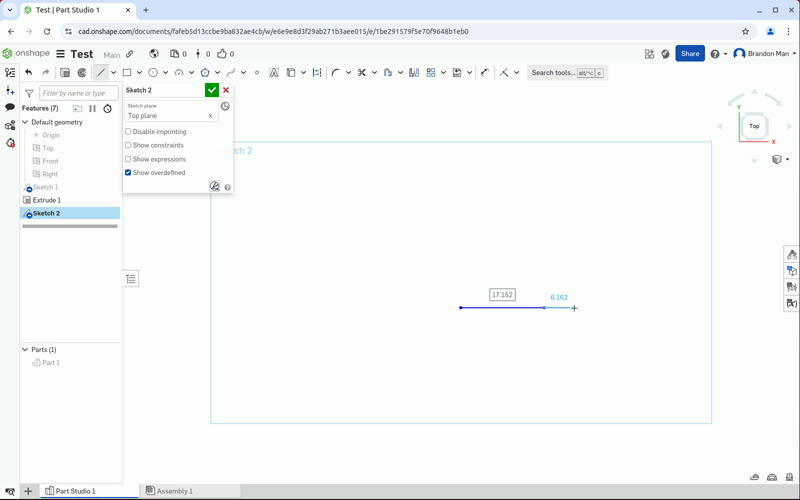
mouse_move(544, 282)
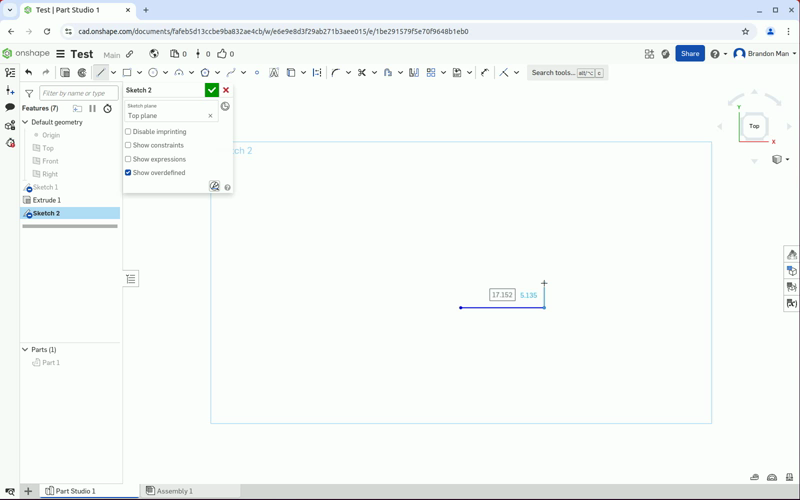
click(544, 282)
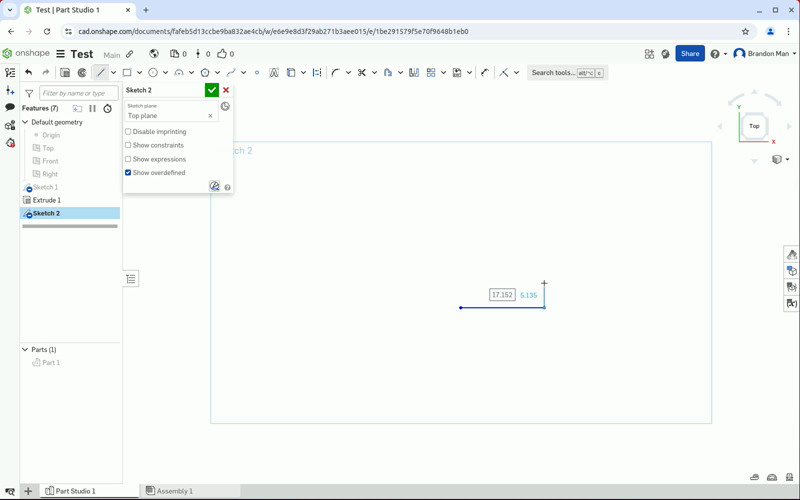
key_up(shift)
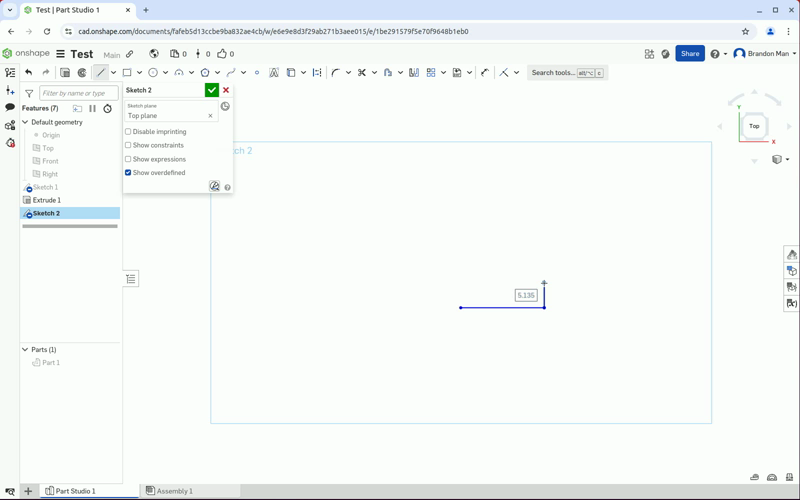
key_down(shift)
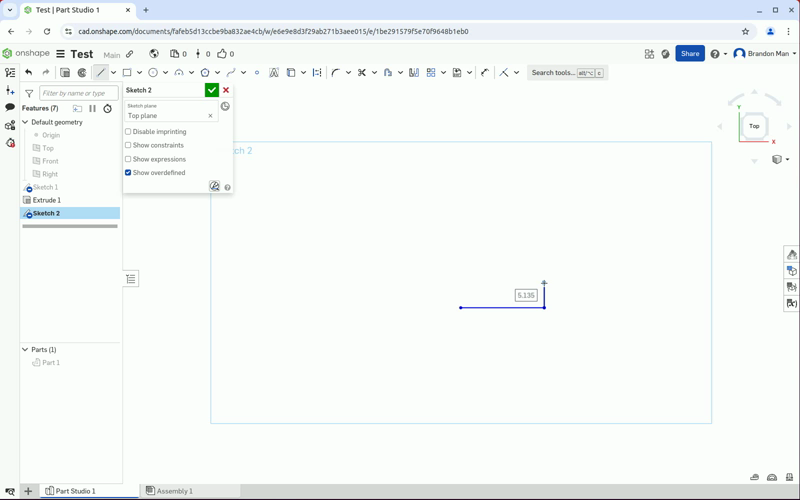
mouse_move(574, 282)
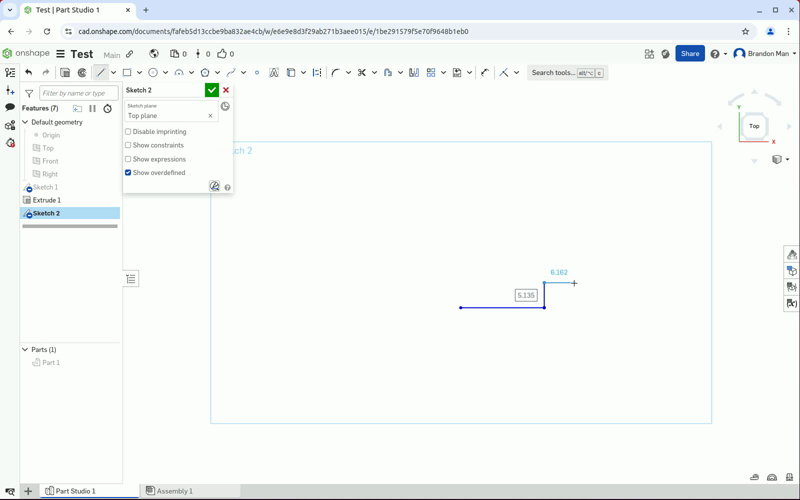
mouse_move(518, 282)
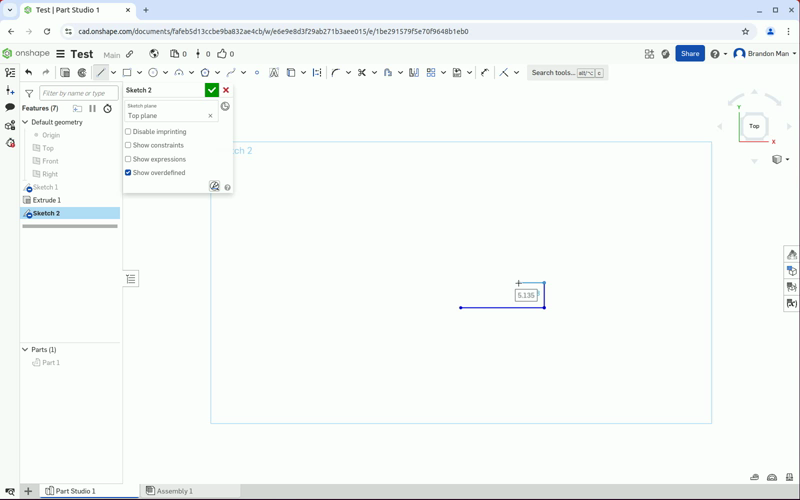
click(518, 282)
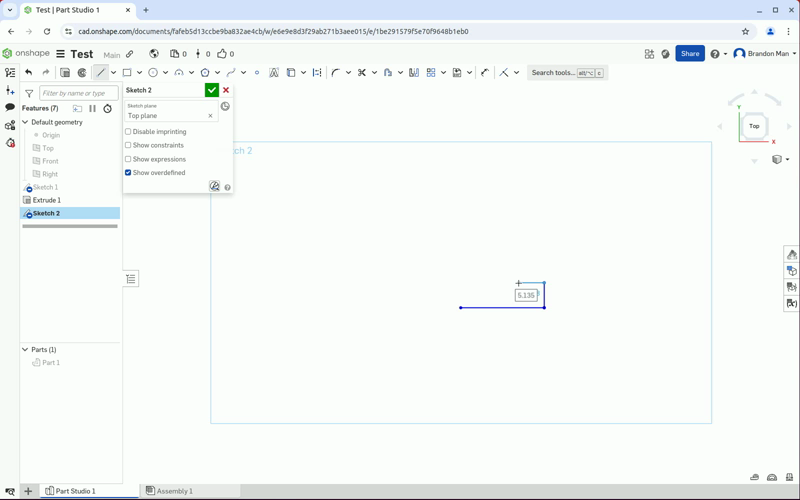
key_up(shift)
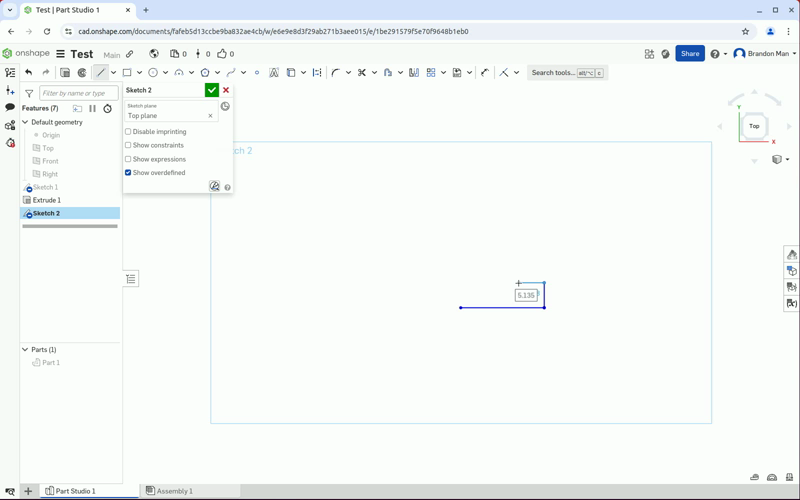
key(esc)
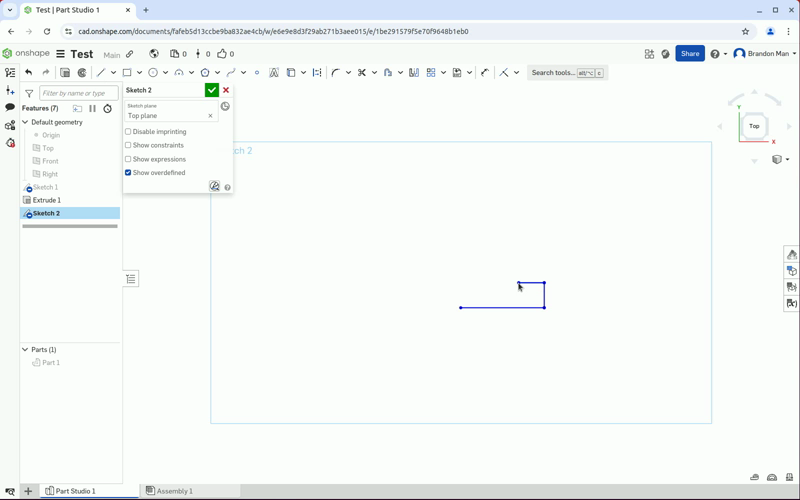
key(a)
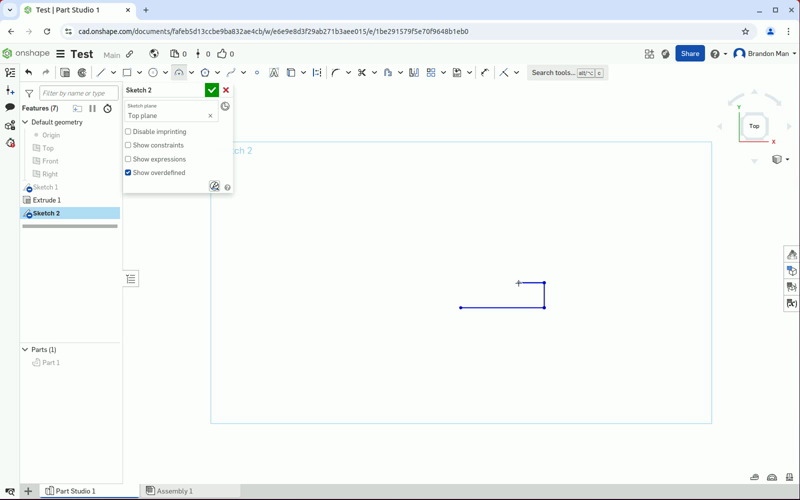
mouse_move(518, 282)
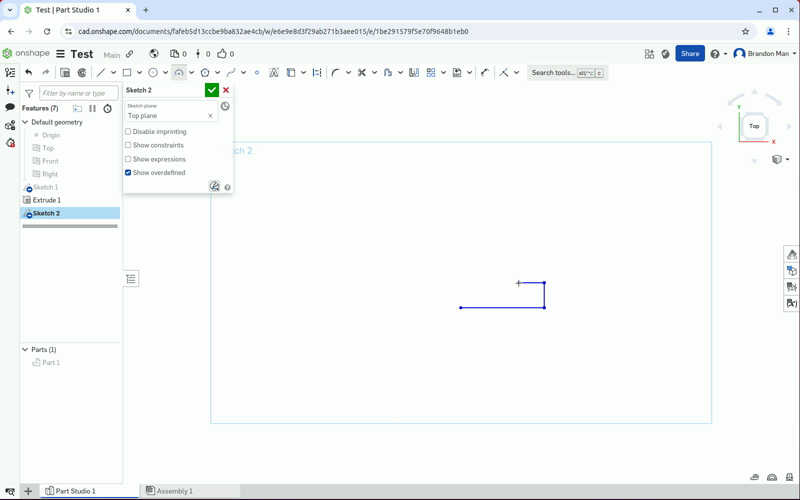
click(518, 282)
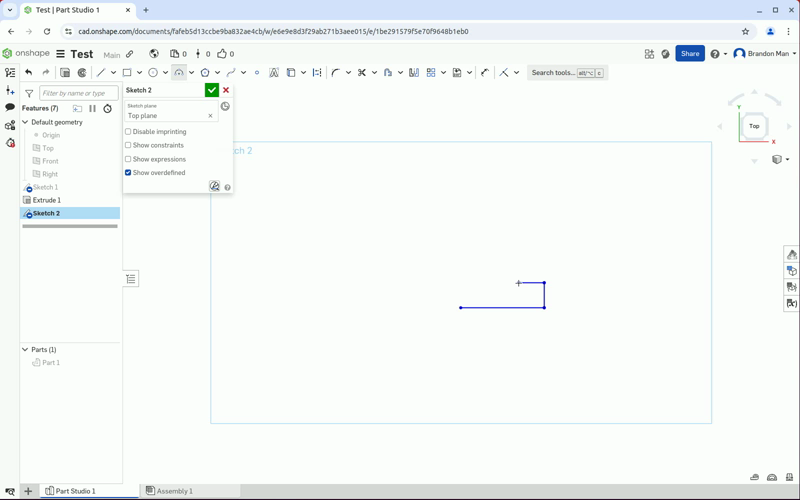
key_down(shift)
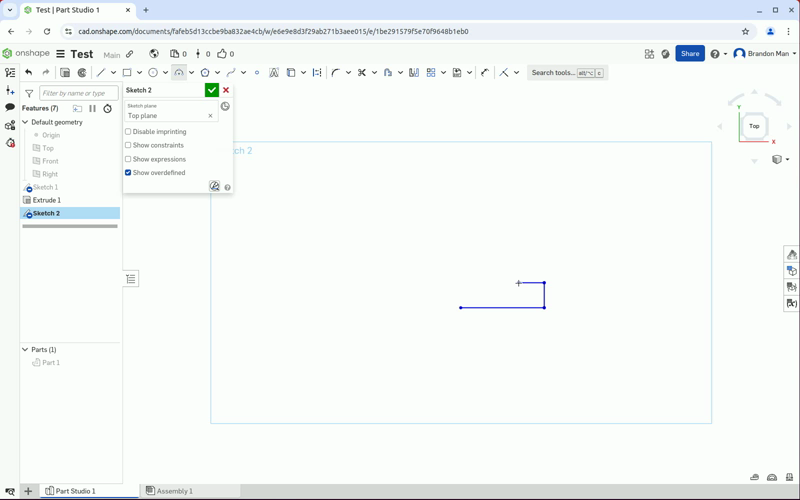
mouse_move(499, 282)
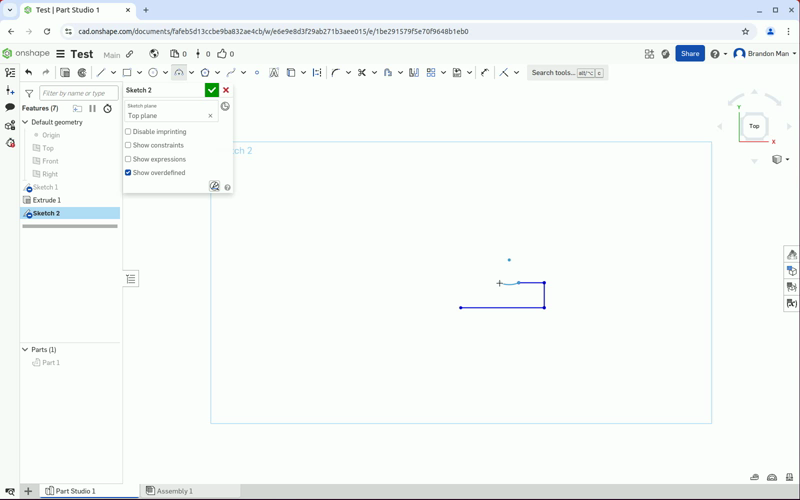
click(499, 282)
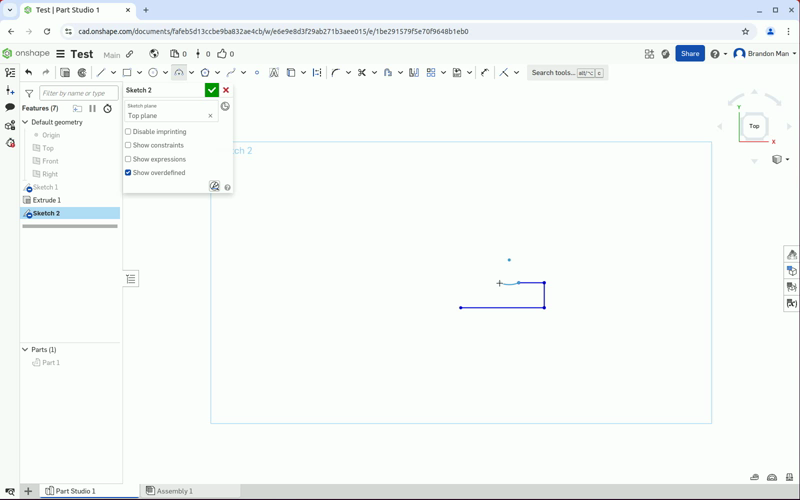
mouse_move(509, 292)
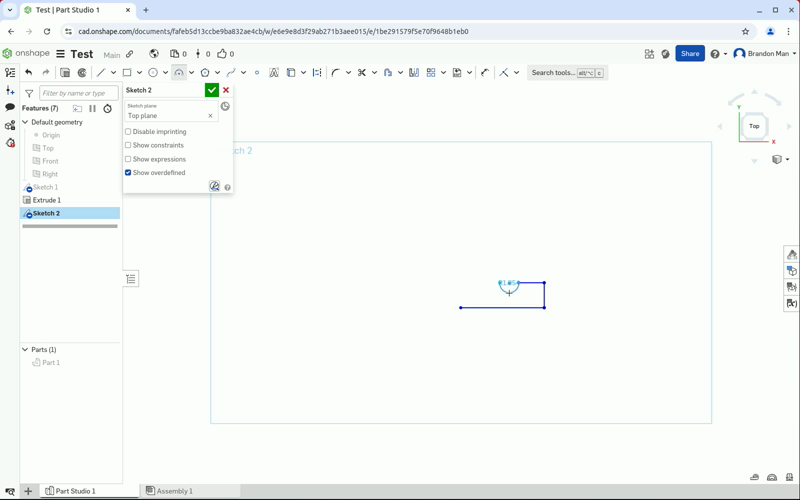
click(509, 292)
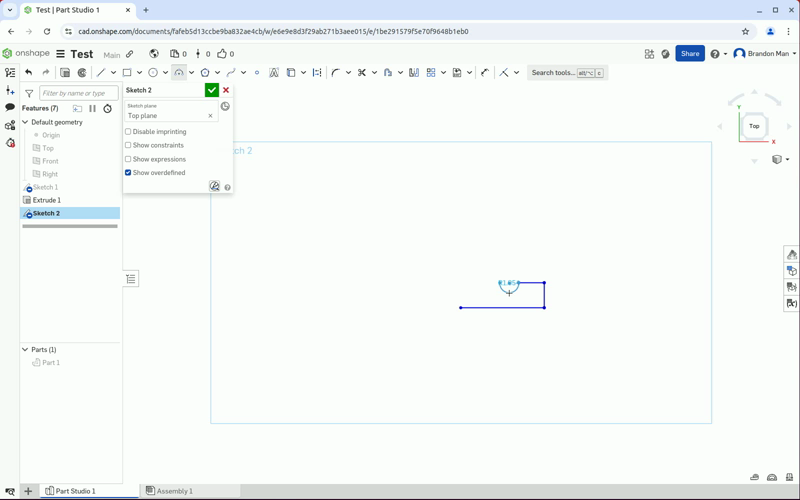
key_up(shift)
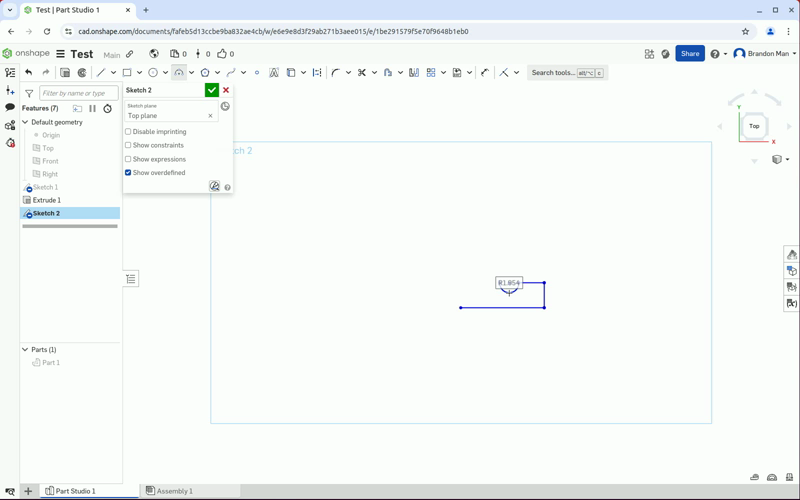
key(esc)
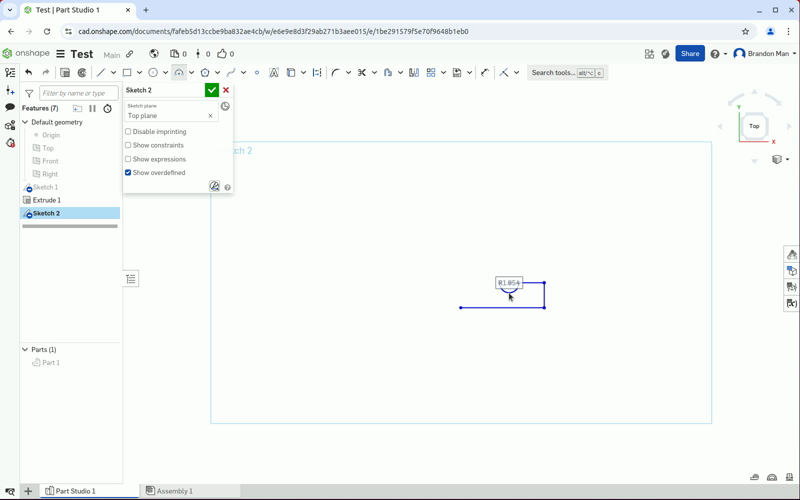
key(l)
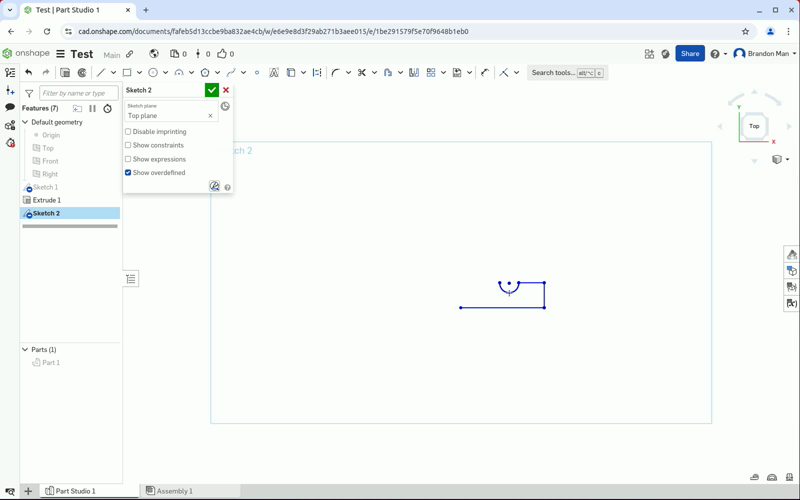
mouse_move(499, 282)
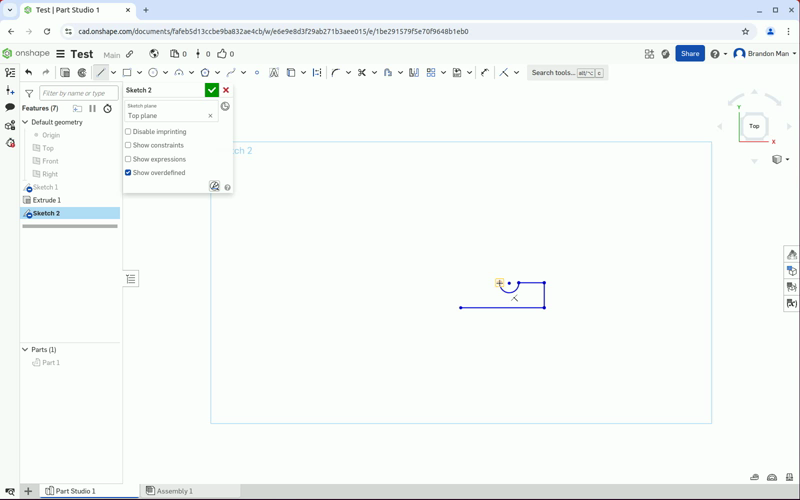
click(499, 282)
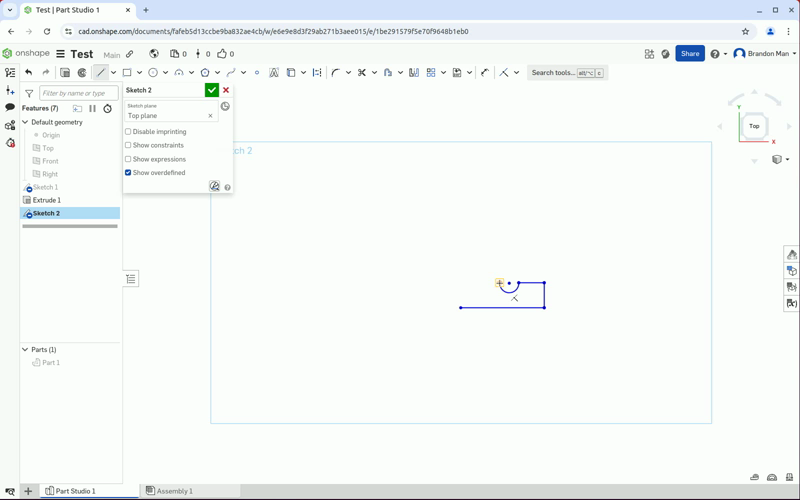
key_down(shift)
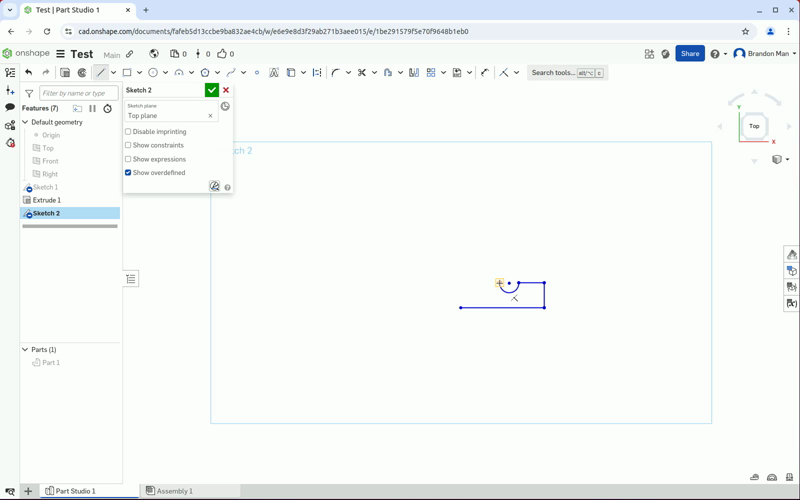
mouse_move(529, 282)
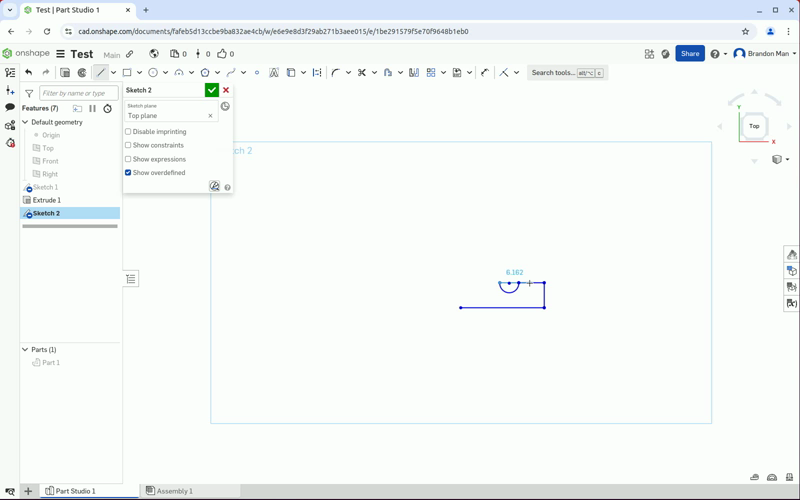
mouse_move(460, 282)
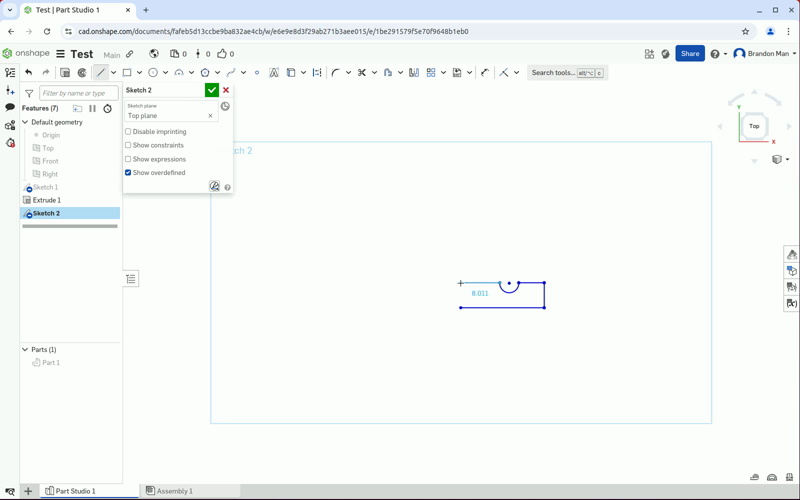
click(460, 282)
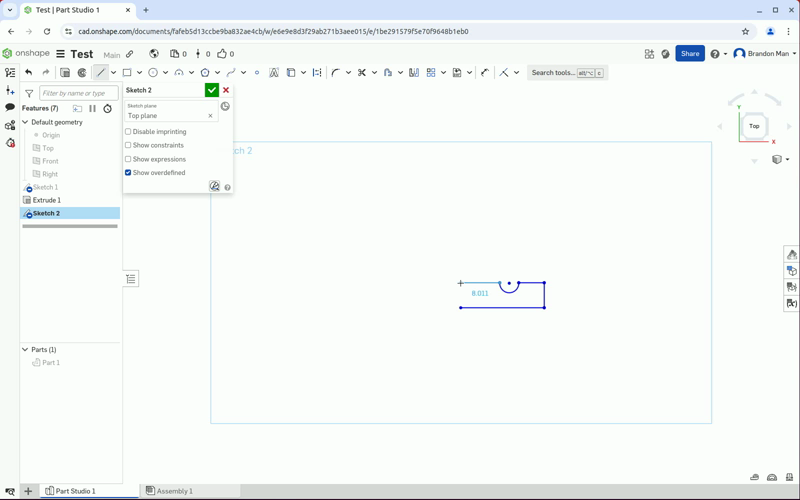
key_up(shift)
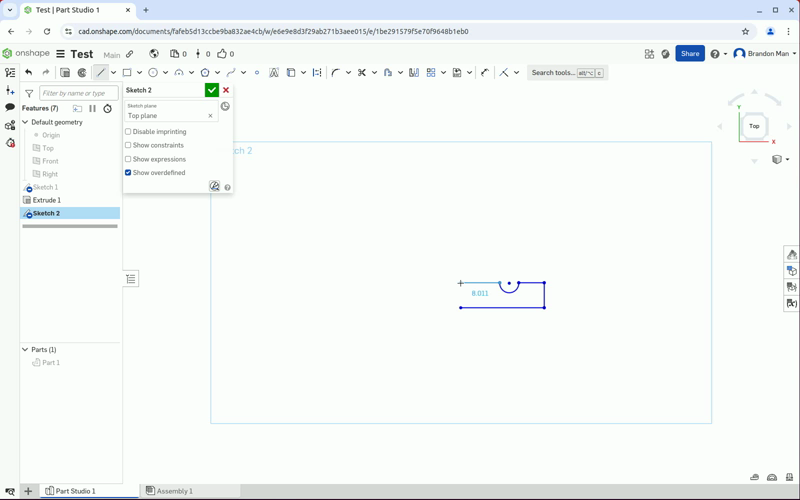
mouse_move(490, 282)
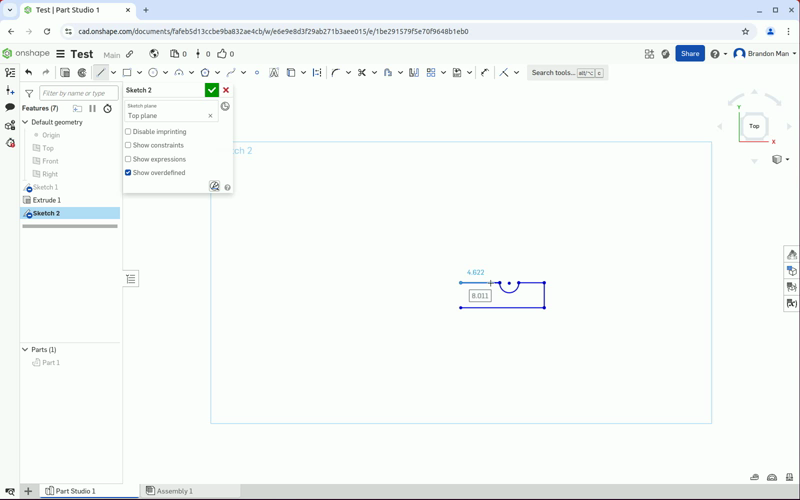
key_down(shift)
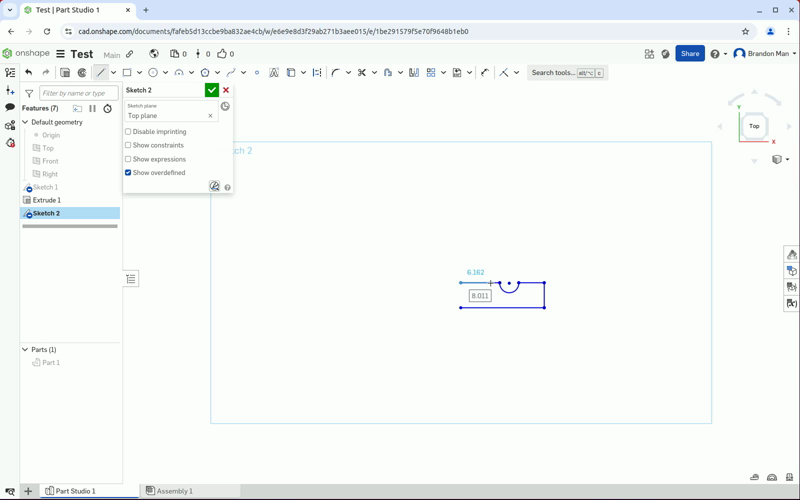
mouse_move(460, 307)
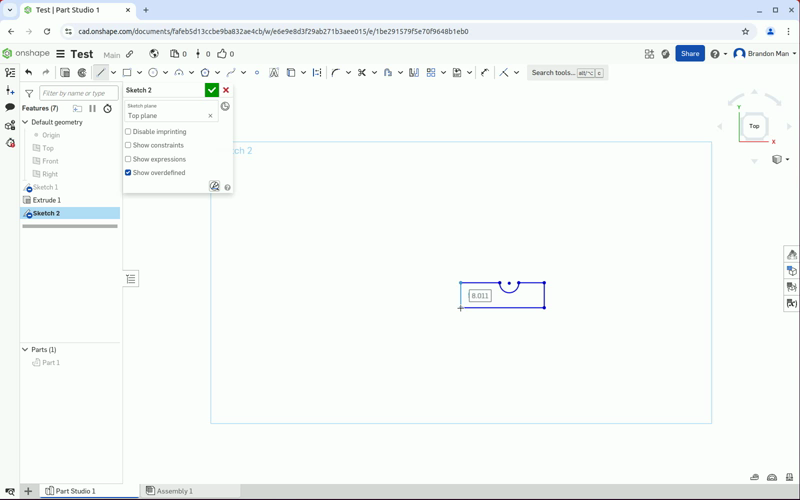
key_up(shift)
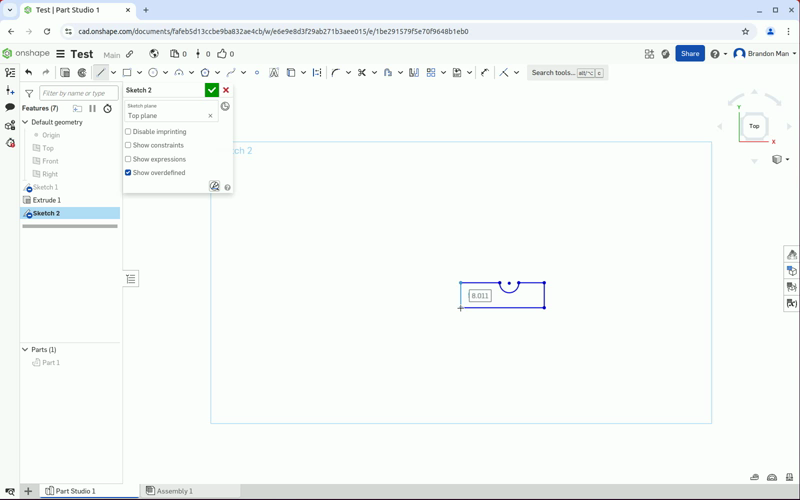
click(460, 307)
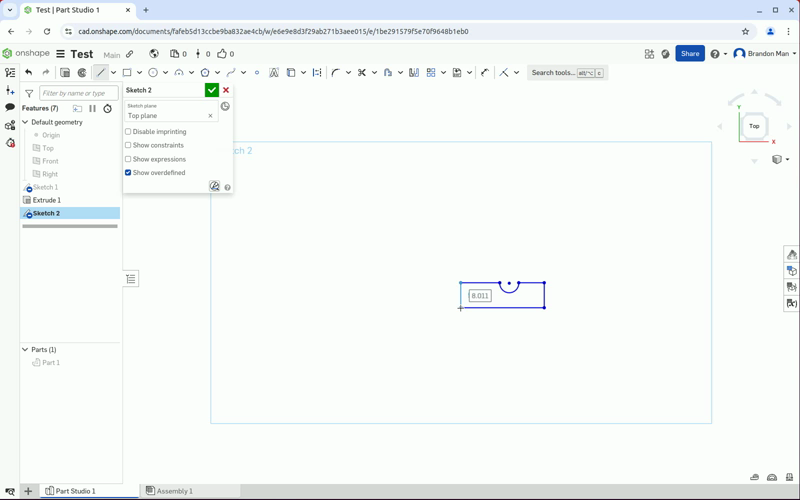
key(esc)
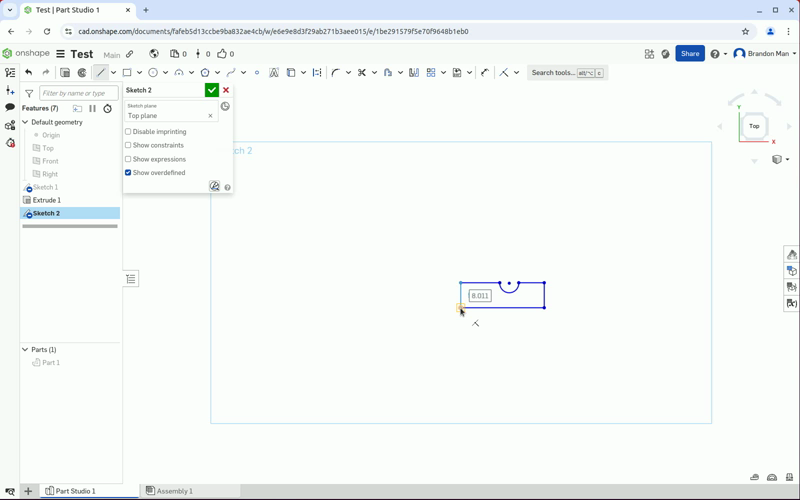
mouse_move(483, 299)
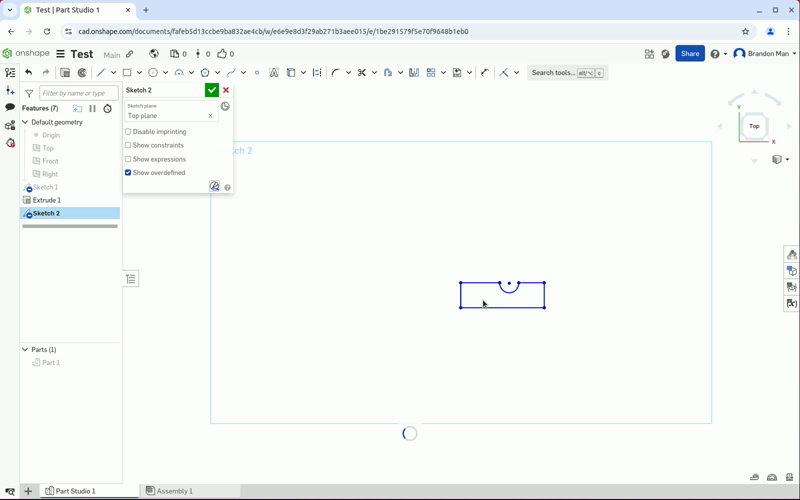
scroll(6)
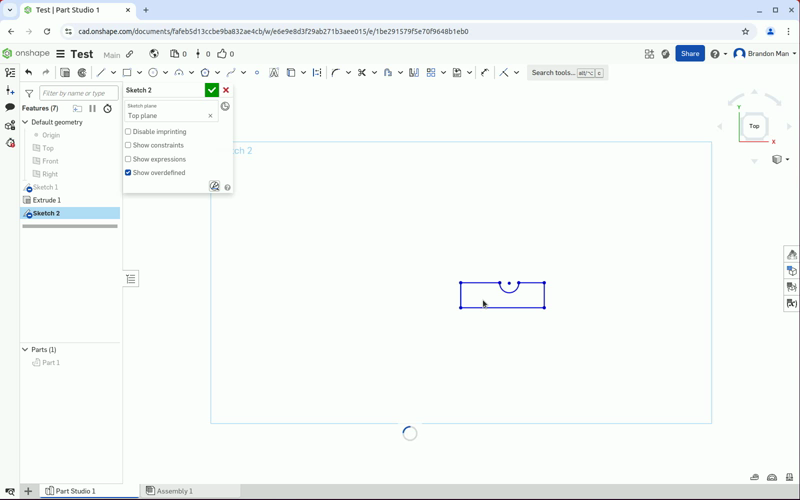
scroll(6)
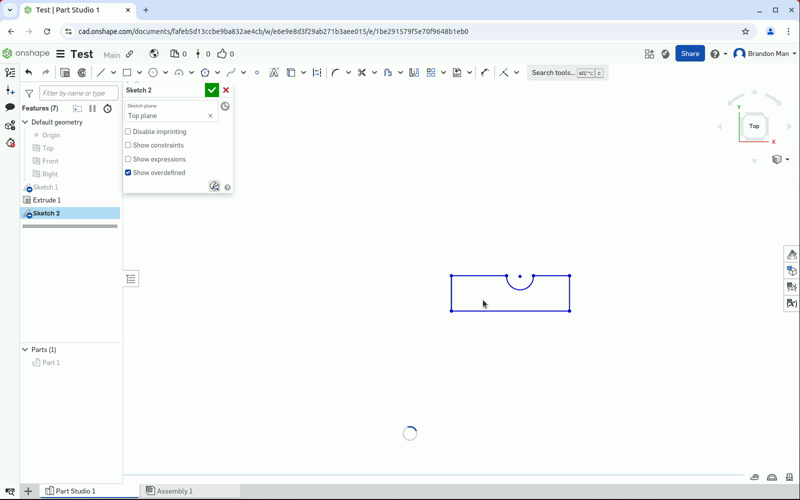
scroll(6)
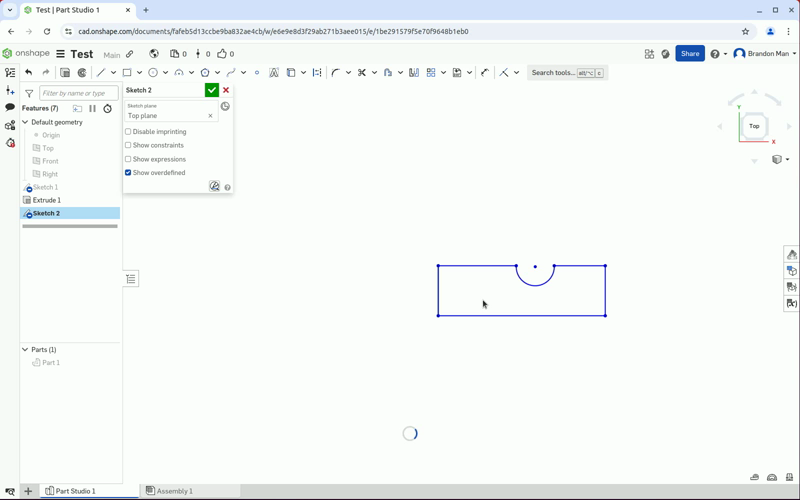
scroll(6)
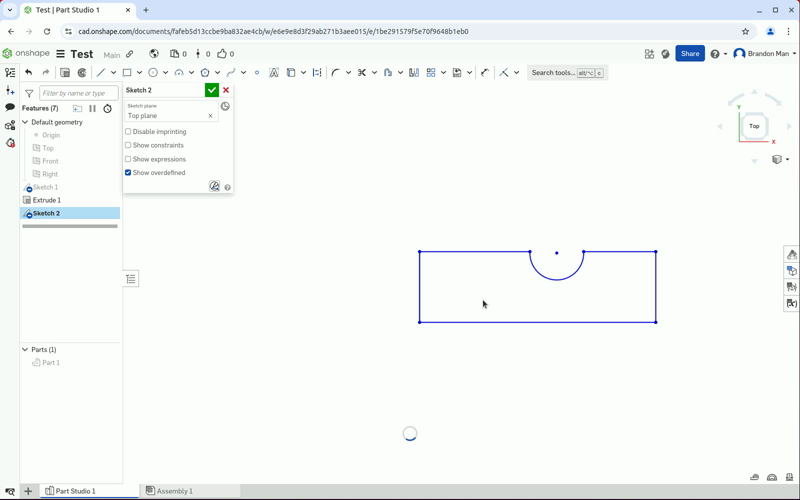
scroll(6)
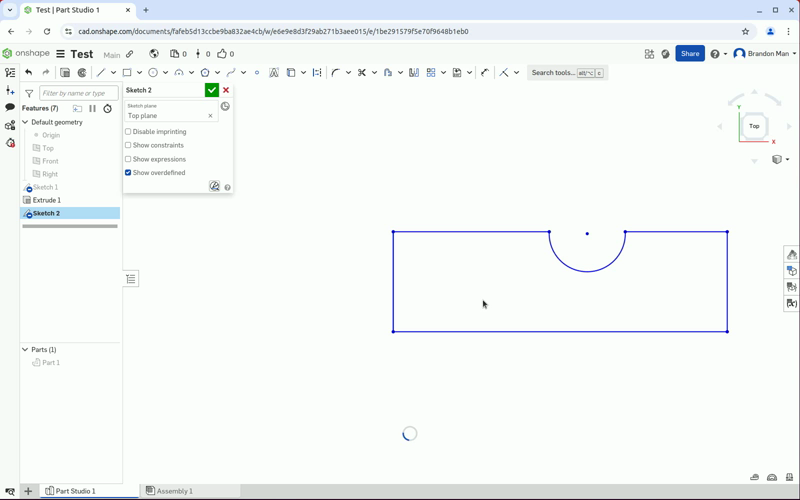
scroll(6)
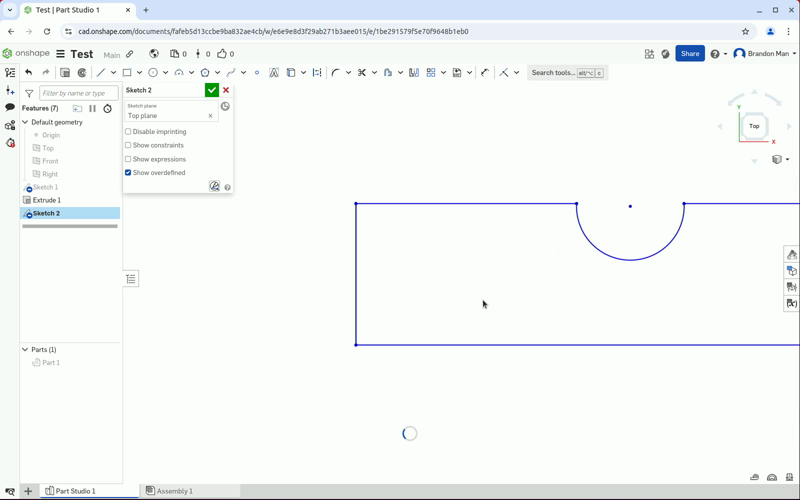
scroll(6)
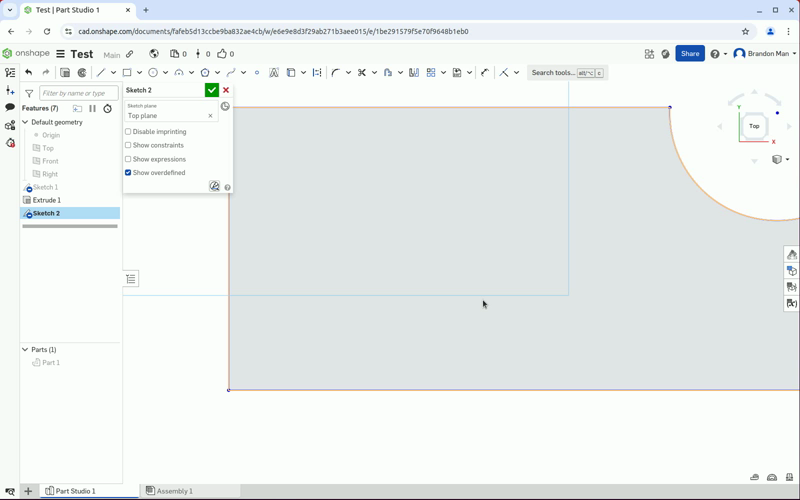
click(483, 299)
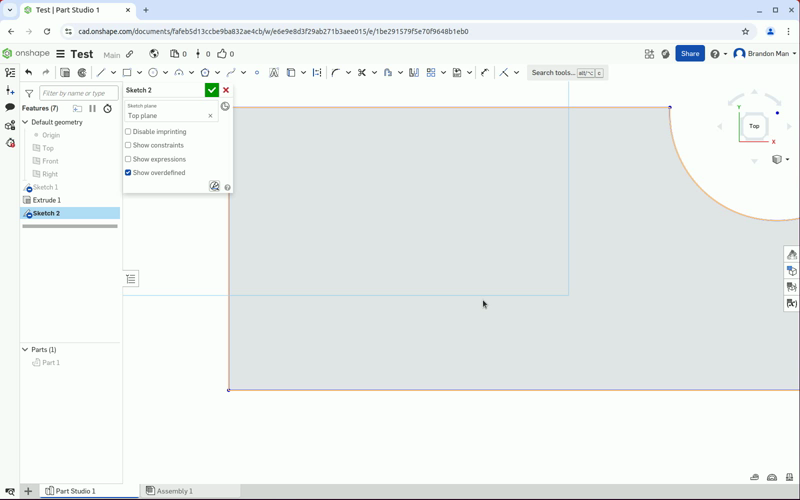
scroll(-6)
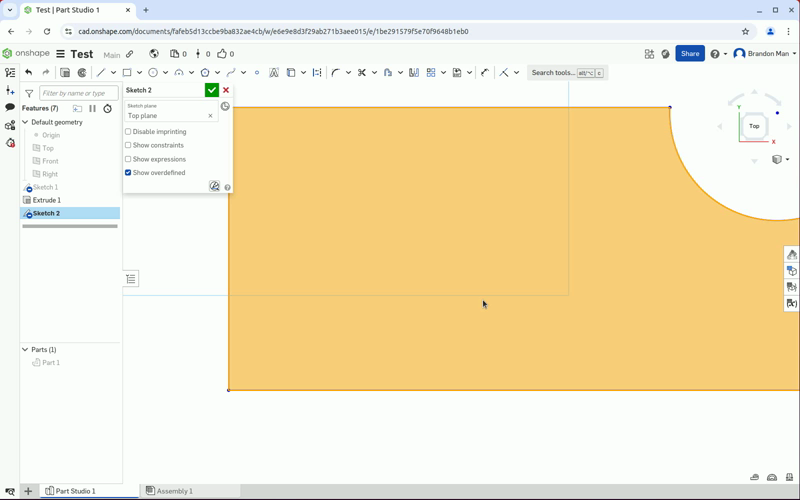
scroll(-6)
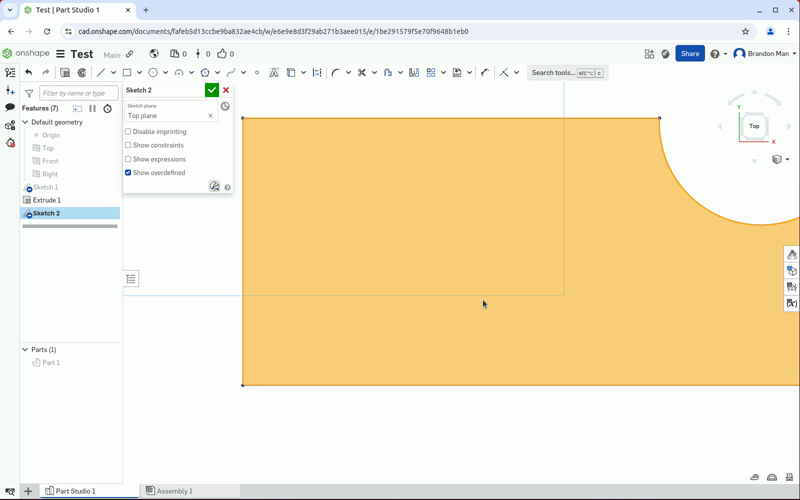
scroll(-6)
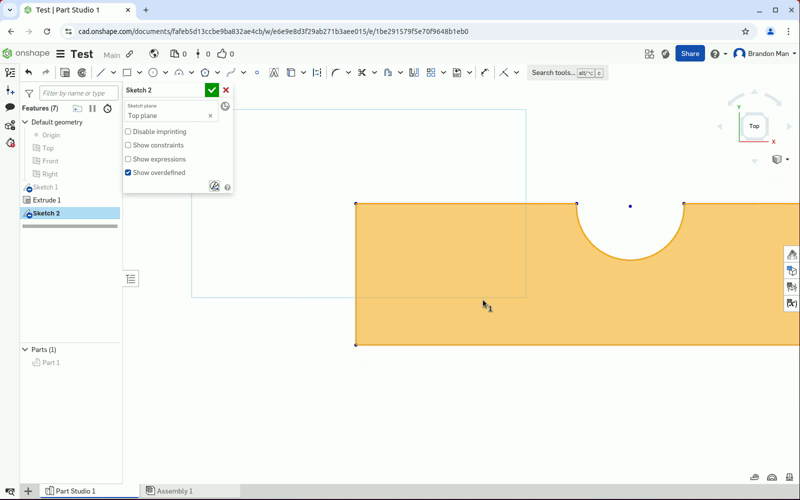
scroll(-6)
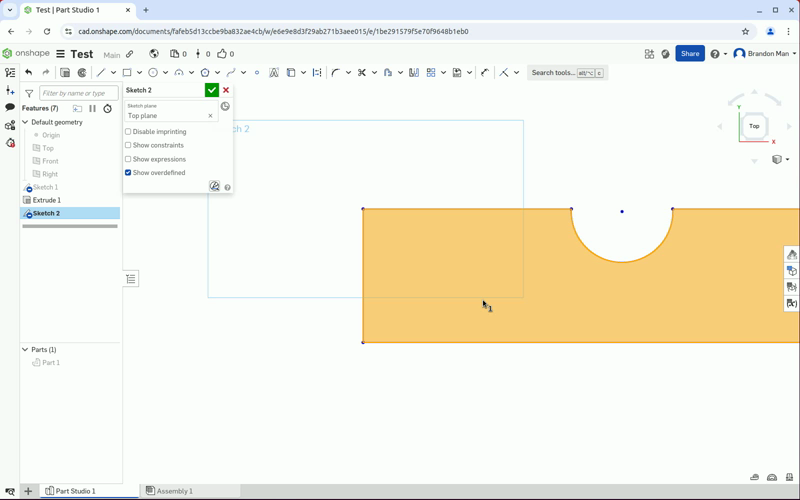
scroll(-6)
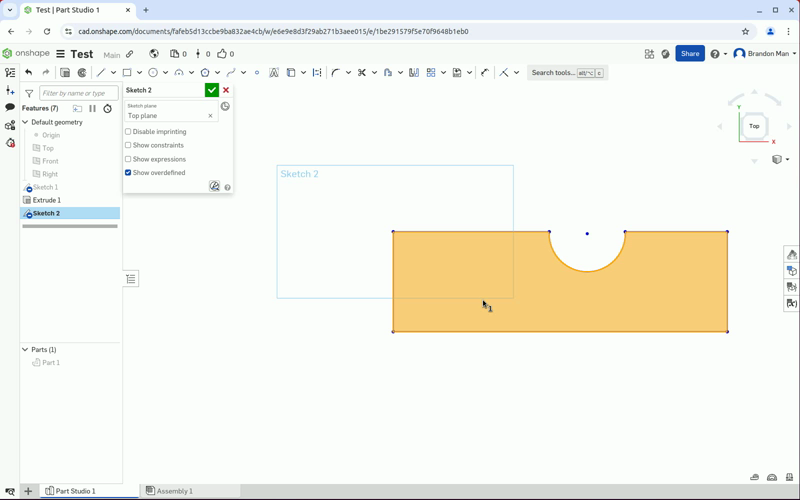
scroll(-6)
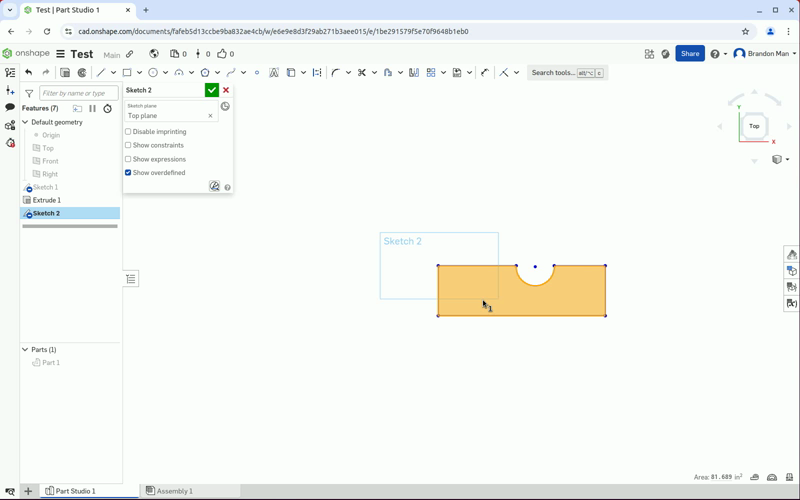
scroll(-6)
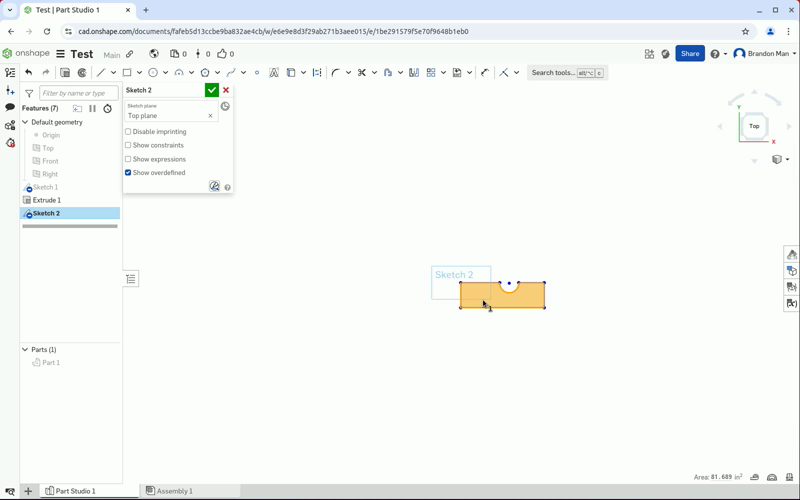
mouse_move(73, 352)
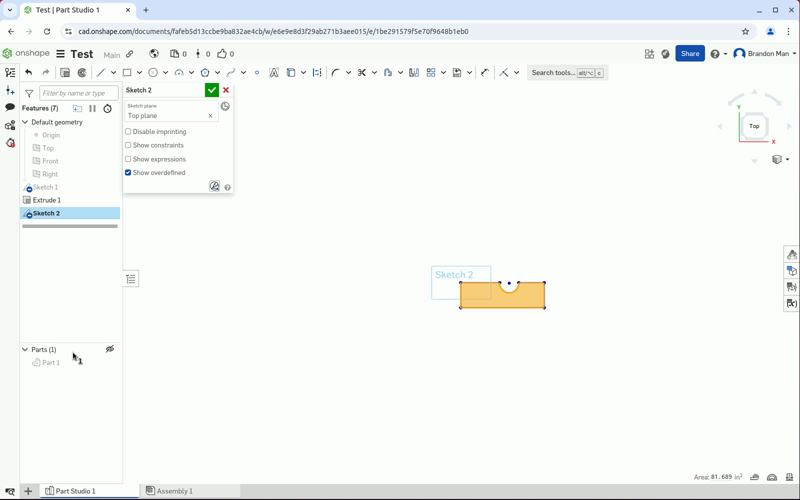
key(shift+y)
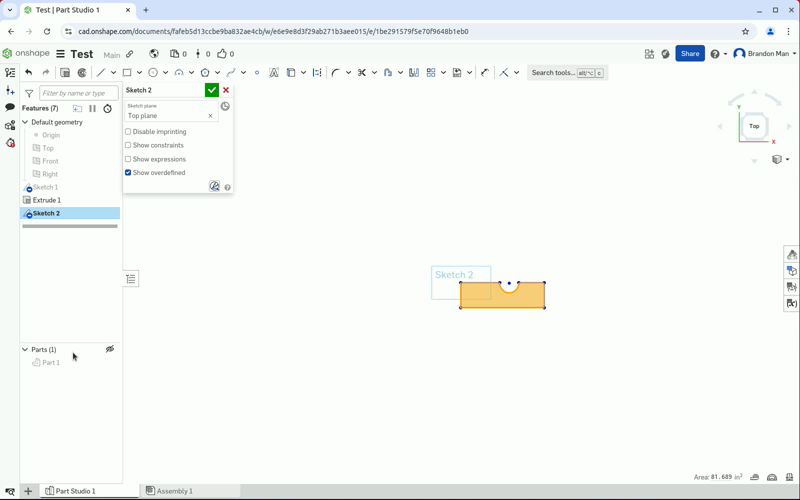
key(shift+e)
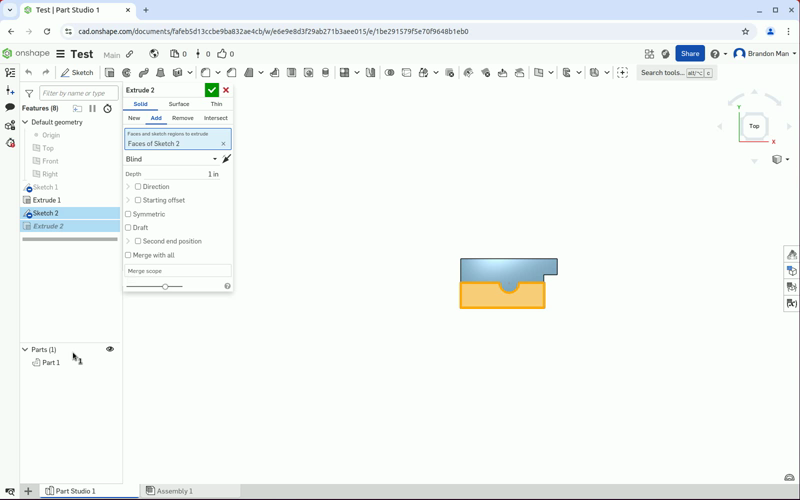
mouse_move(143, 106)
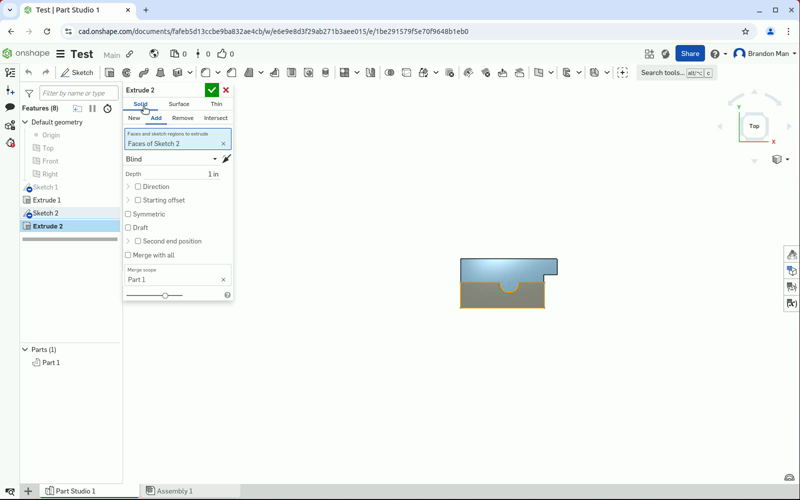
click(143, 106)
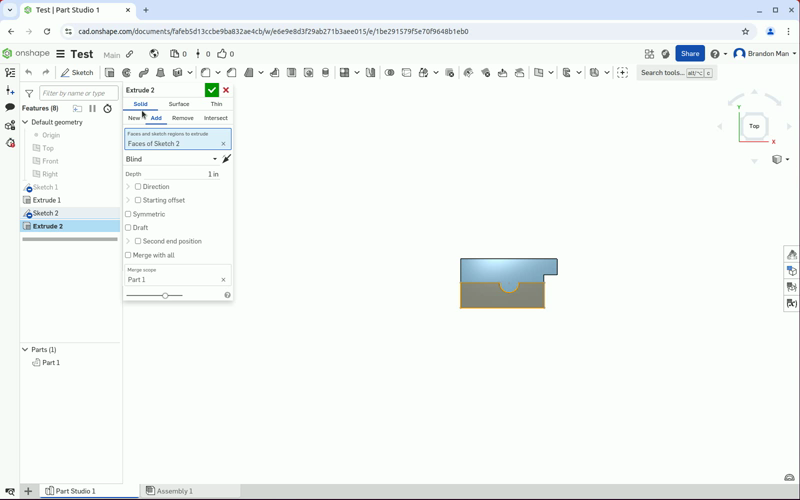
mouse_move(137, 120)
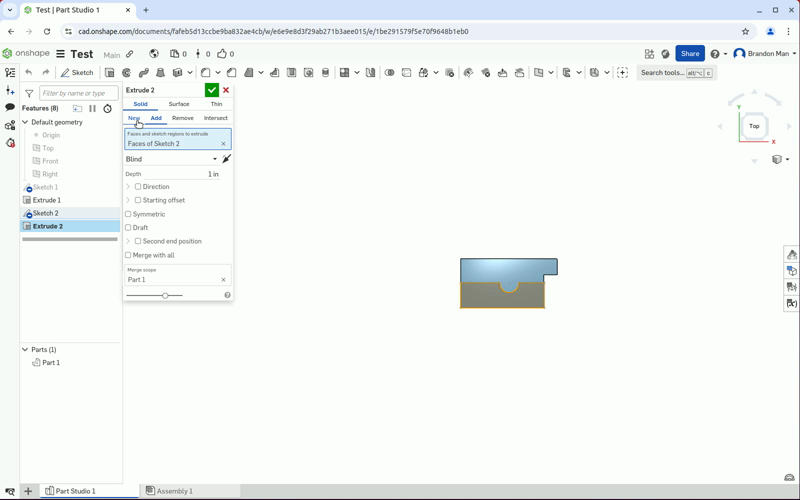
click(137, 120)
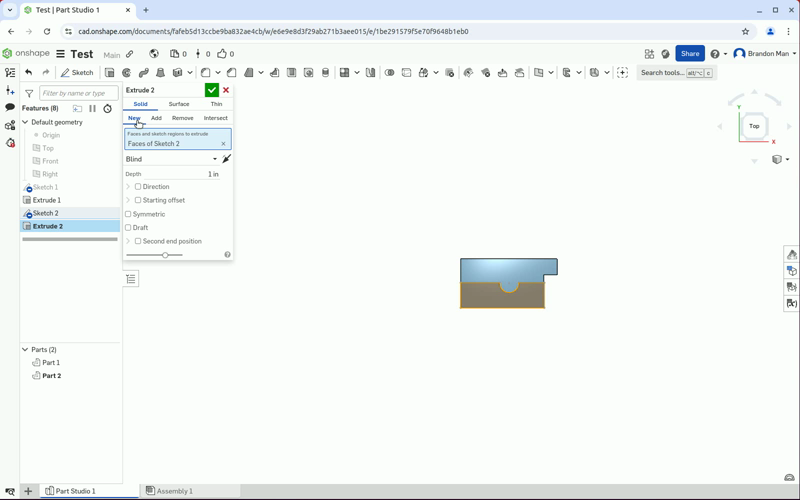
key(tab, 4)
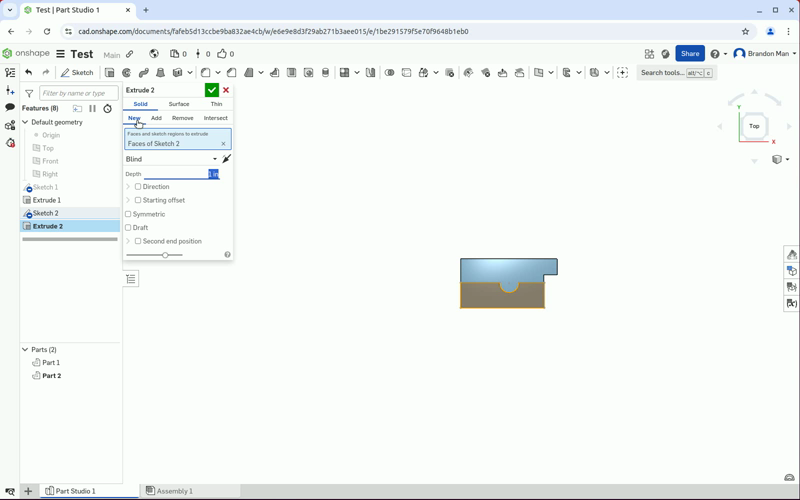
text(3.37)
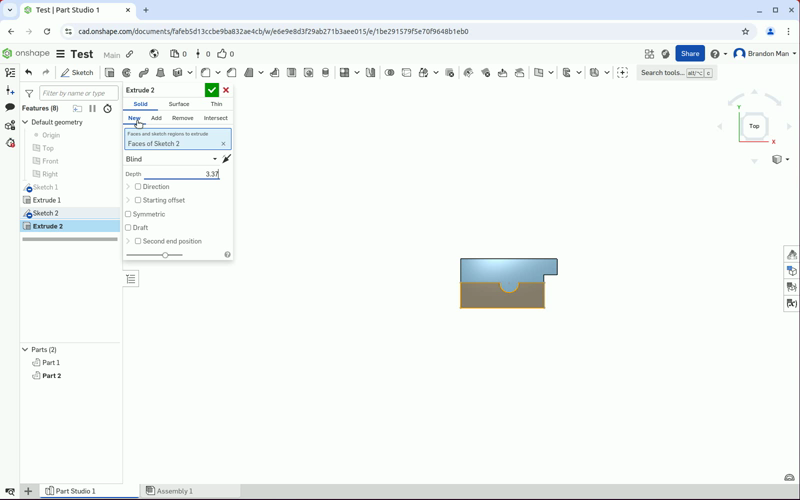
key(enter)
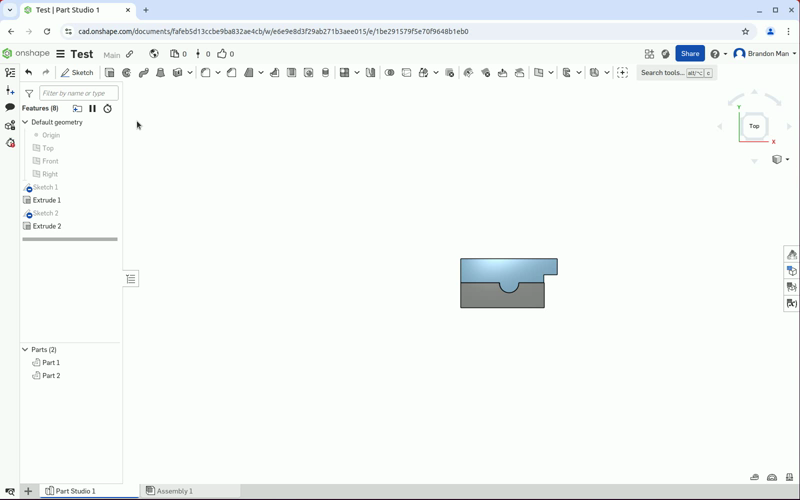
key(shift+h)
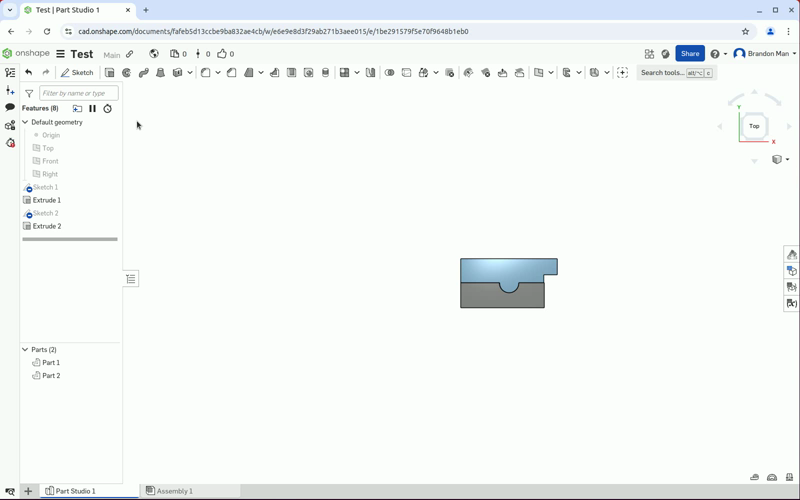
key(shift+h)
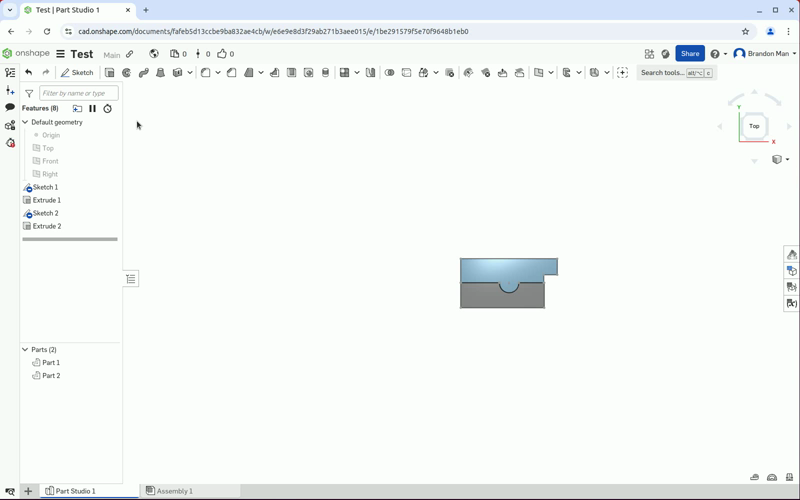
key(shift+7)
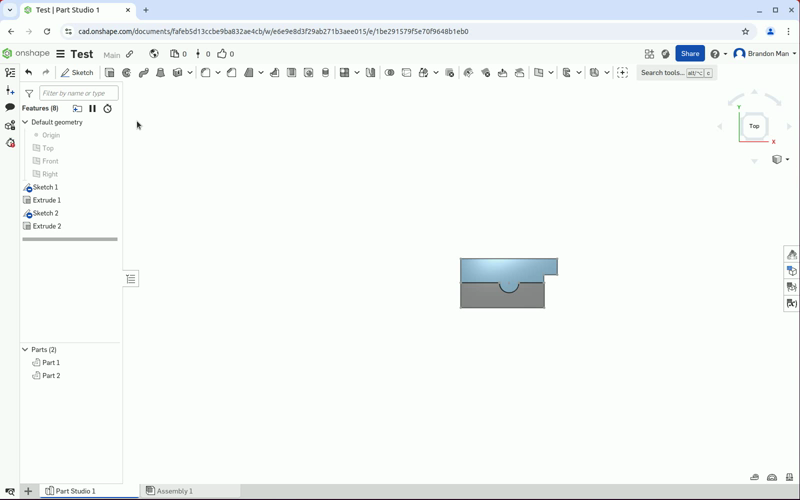
key(up, 3)
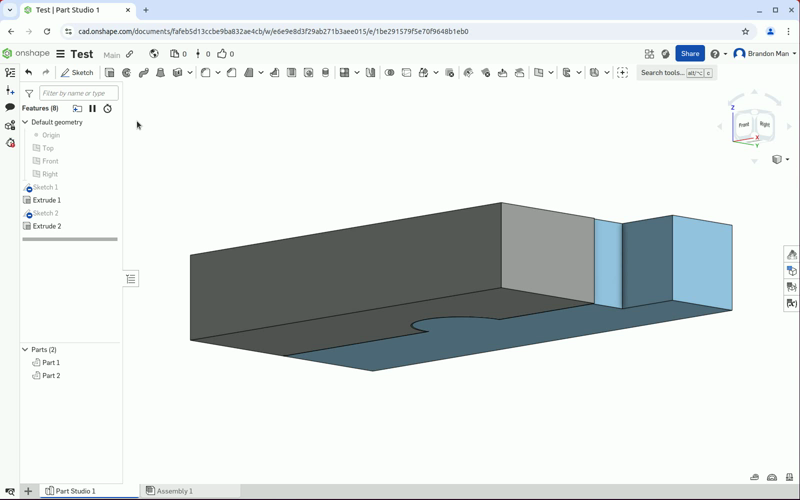
key(left, 3)
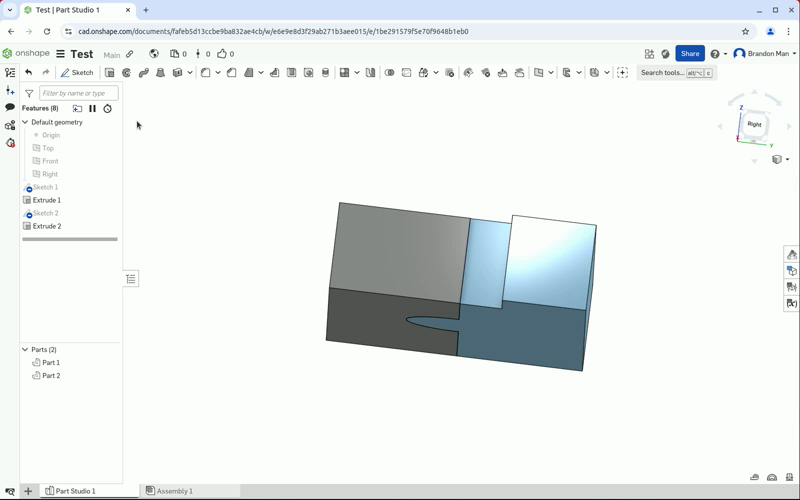
key(right, 3)
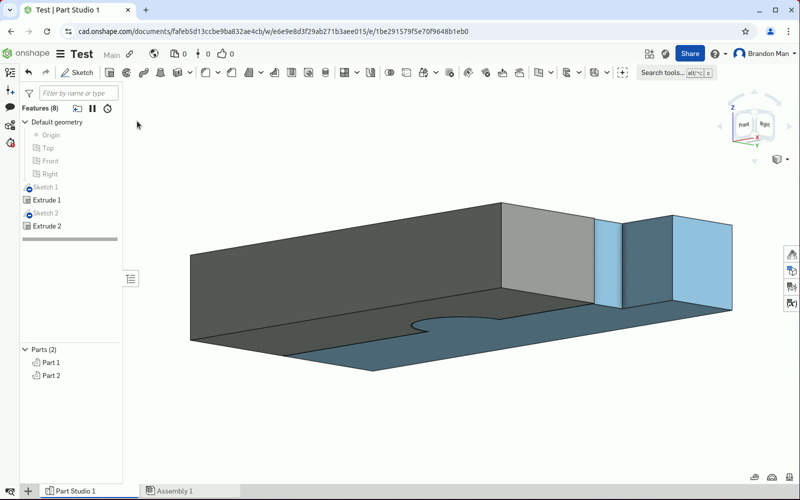
key(down, 3)
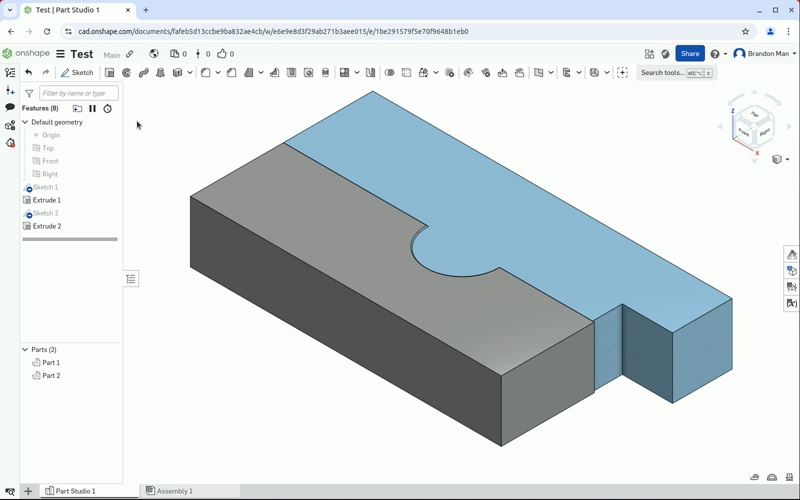
mouse_move(73, 189)
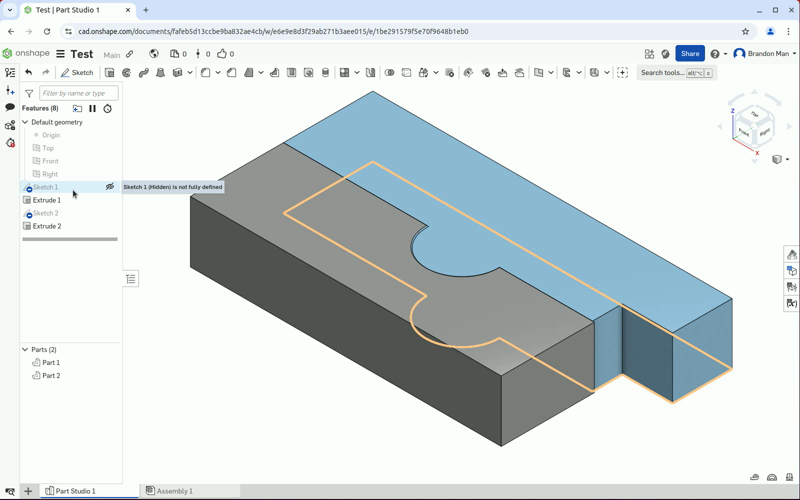
click(73, 189)